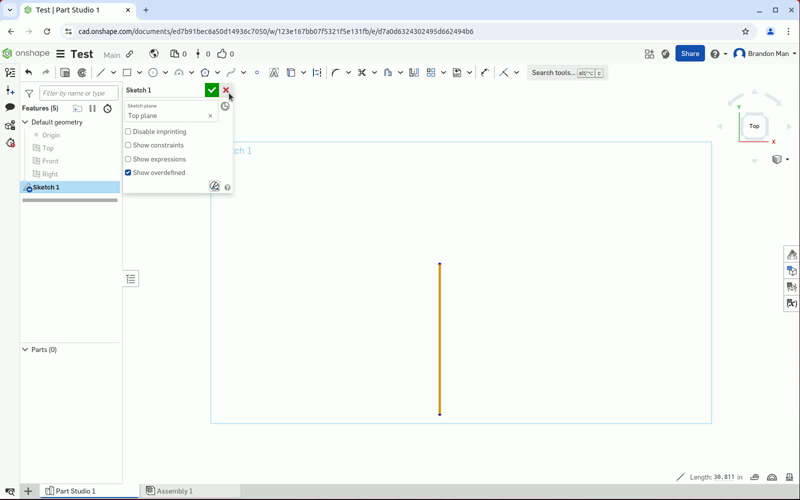
key(shift+h)
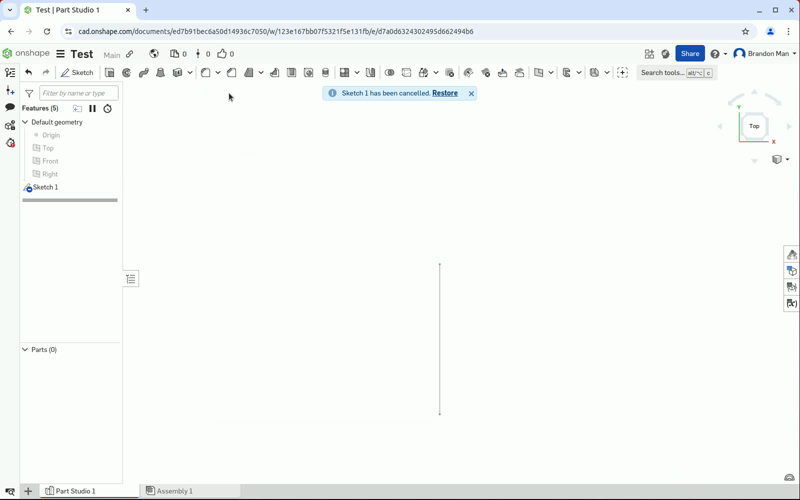
key(shift+s)
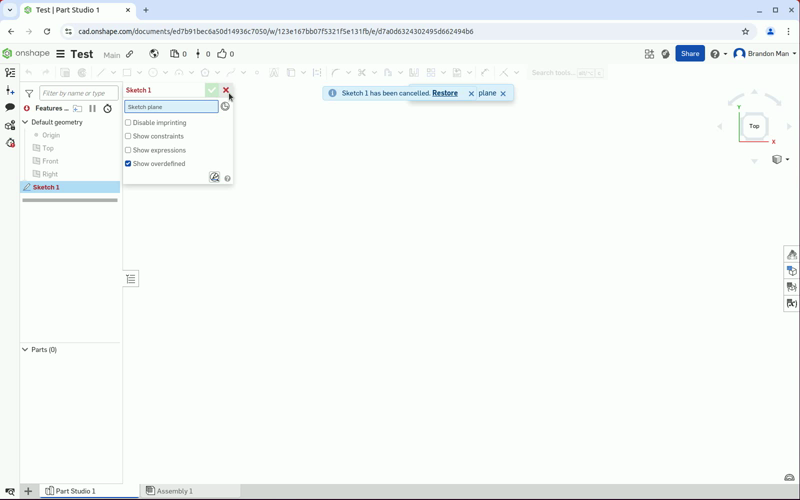
mouse_move(73, 150)
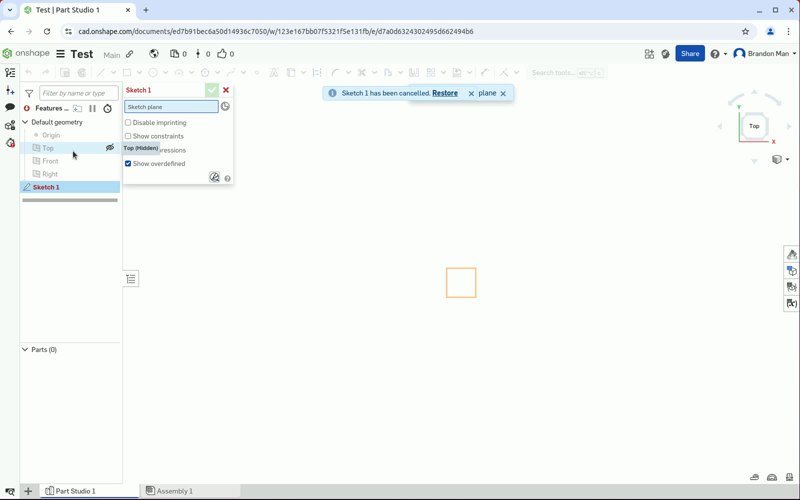
click(73, 150)
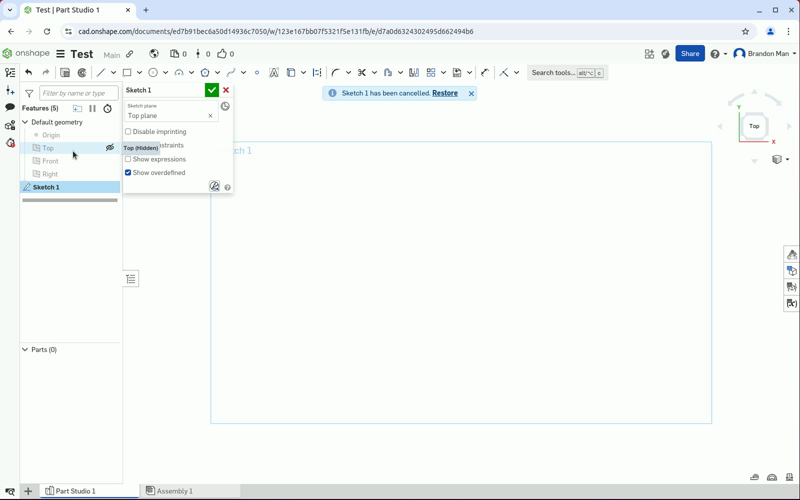
mouse_move(73, 352)
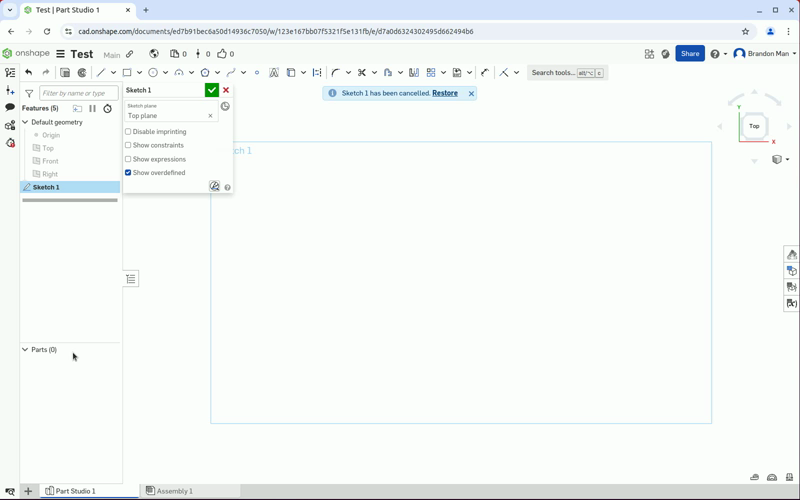
key(y)
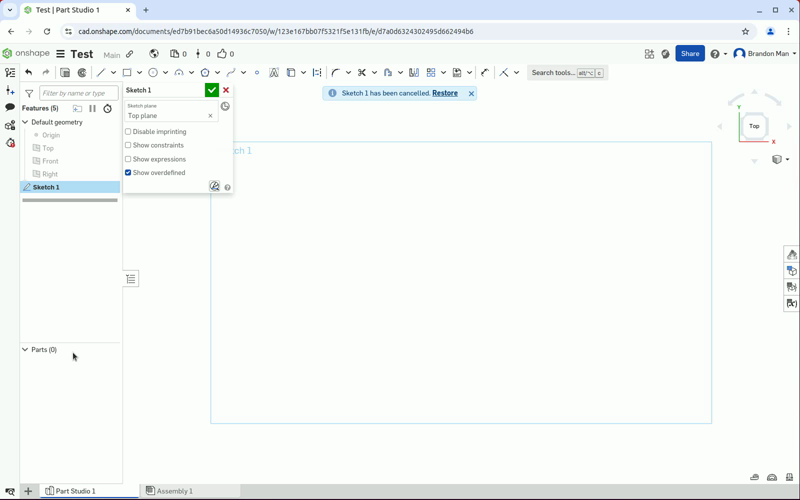
key(l)
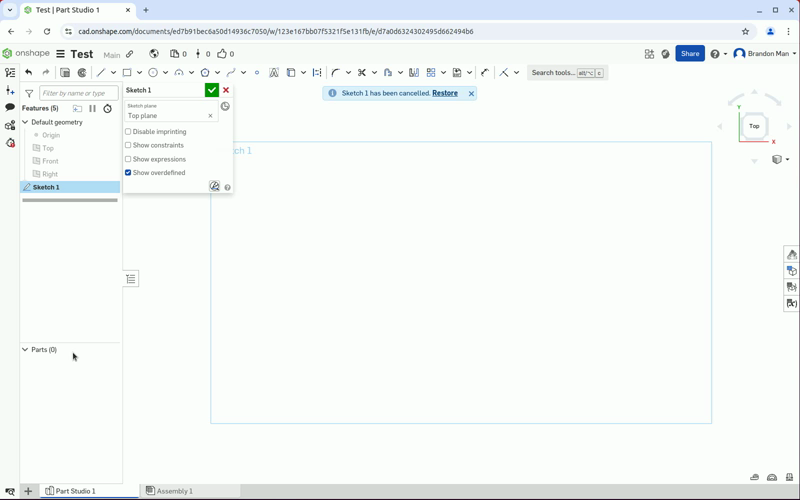
key_down(shift)
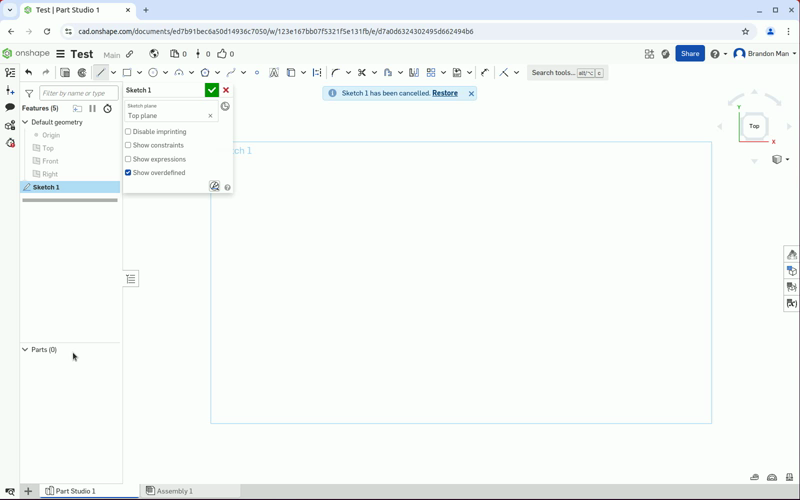
mouse_move(348, 395)
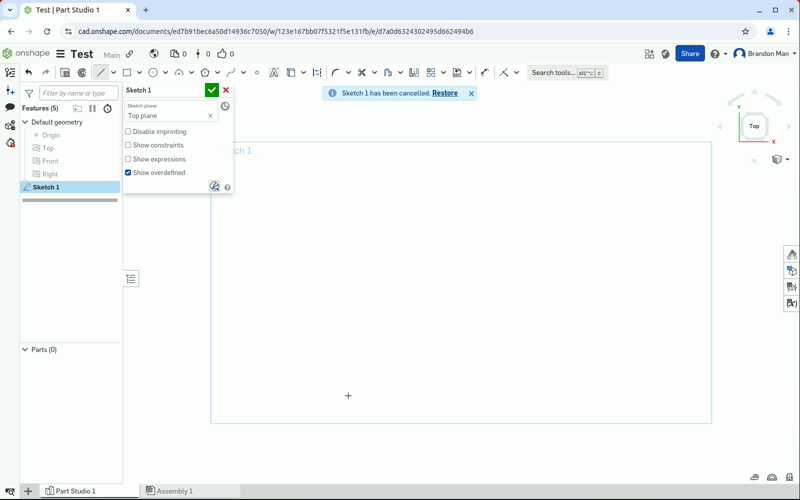
click(348, 395)
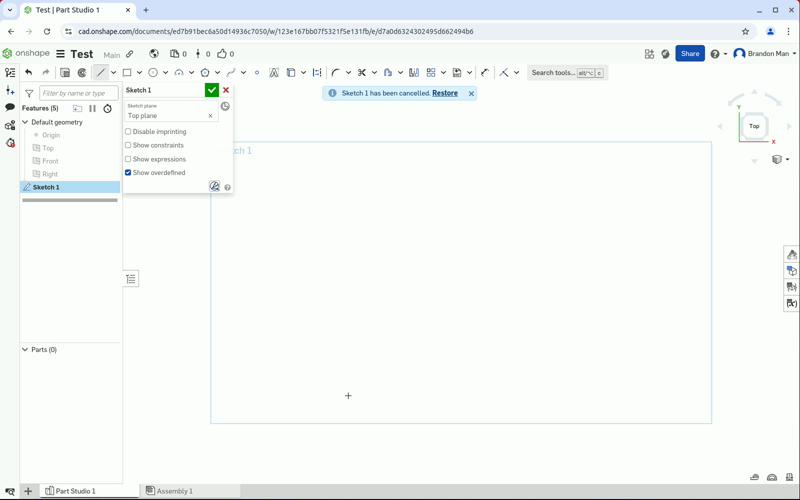
key_up(shift)
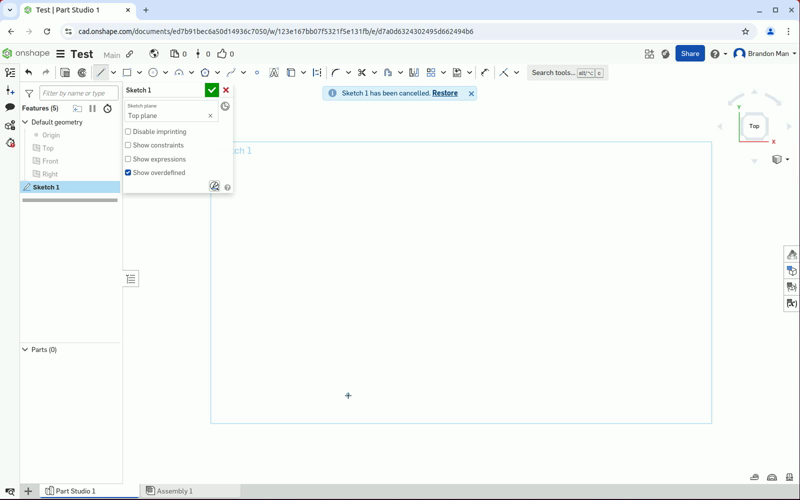
key_down(shift)
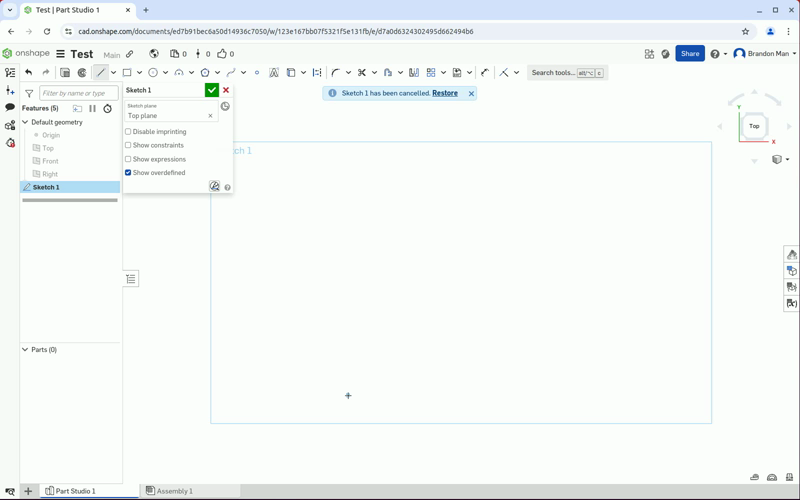
mouse_move(460, 395)
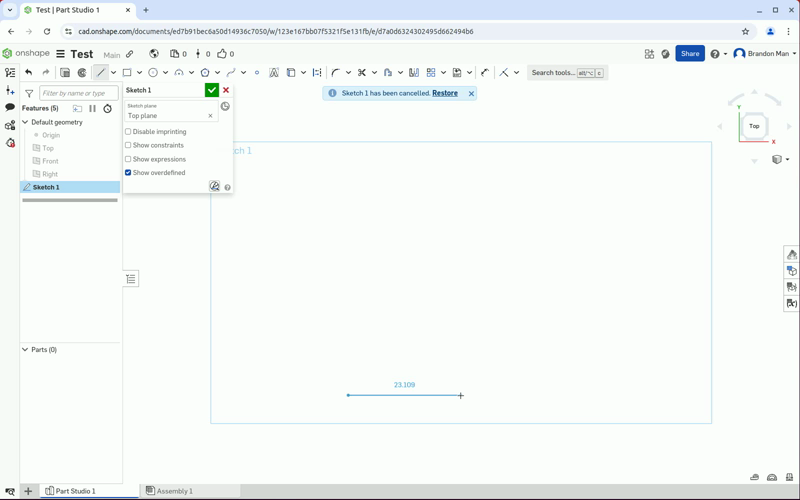
click(460, 395)
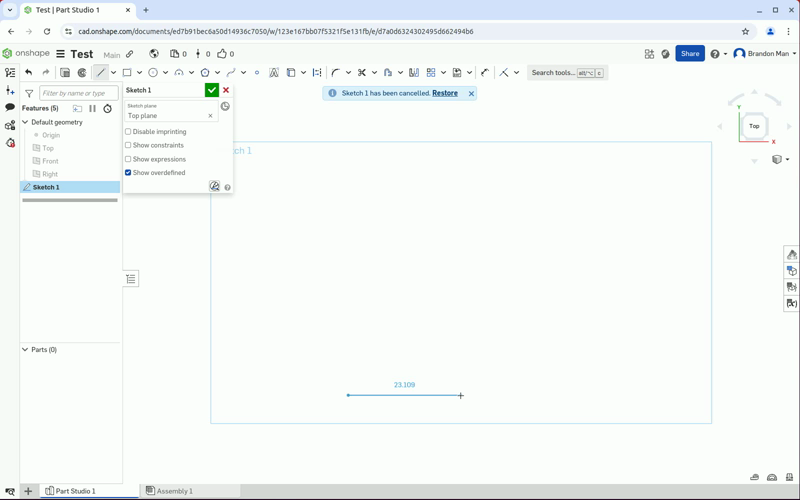
key_up(shift)
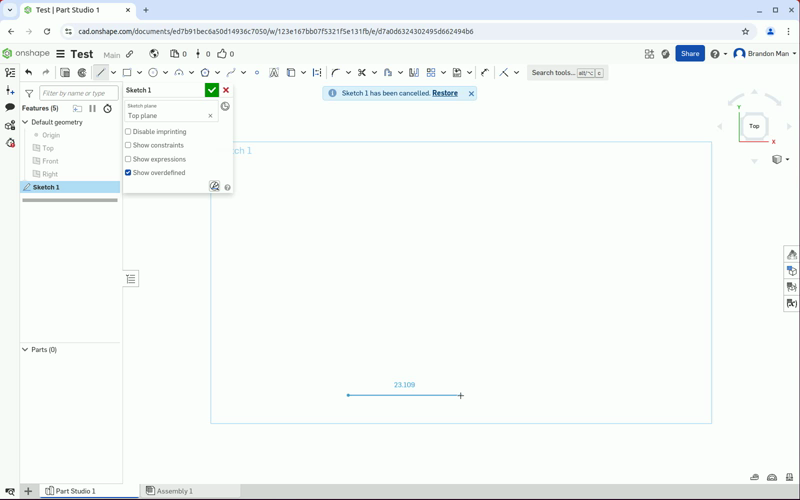
key_down(shift)
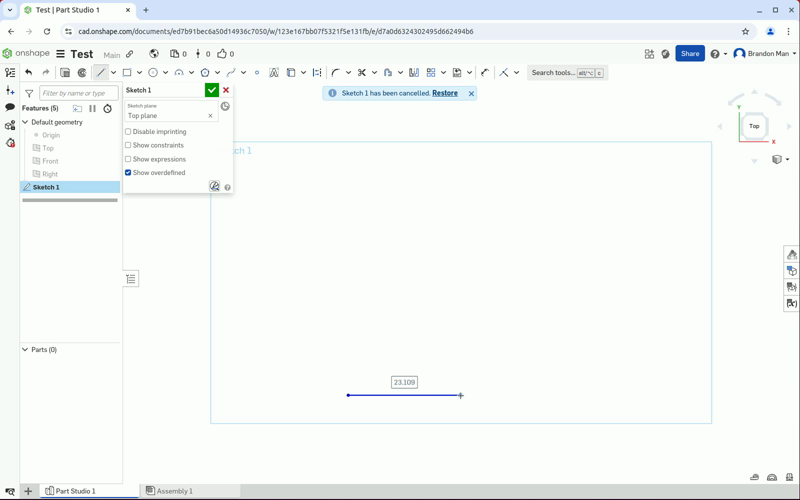
mouse_move(460, 282)
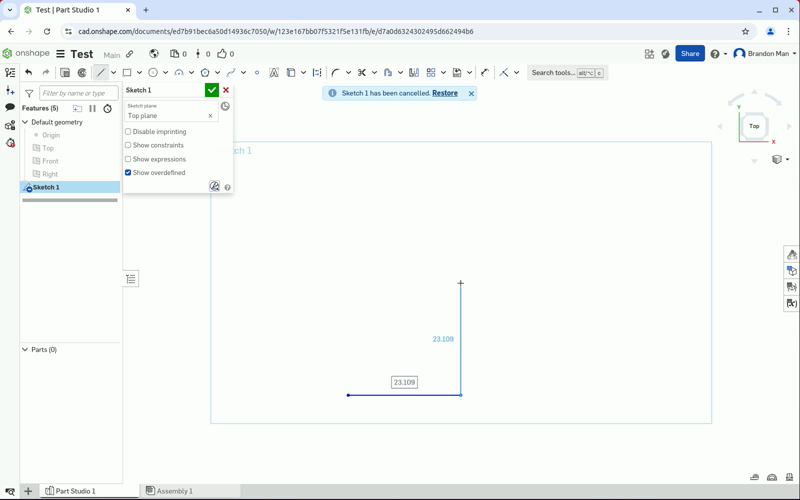
click(460, 282)
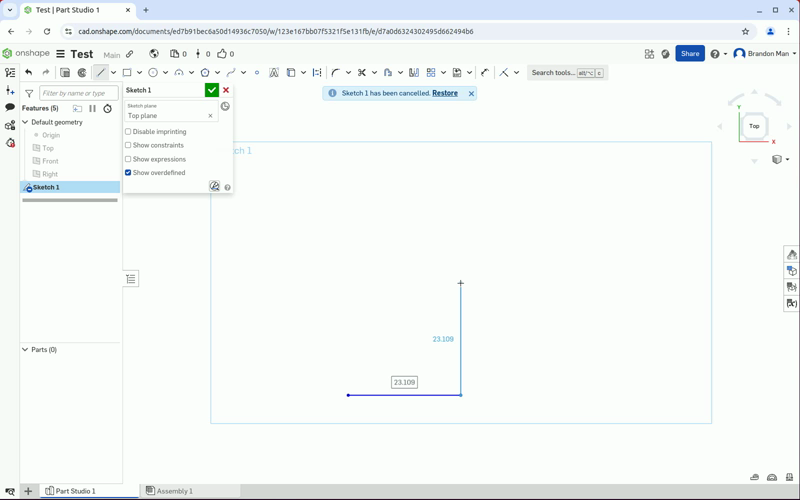
key_up(shift)
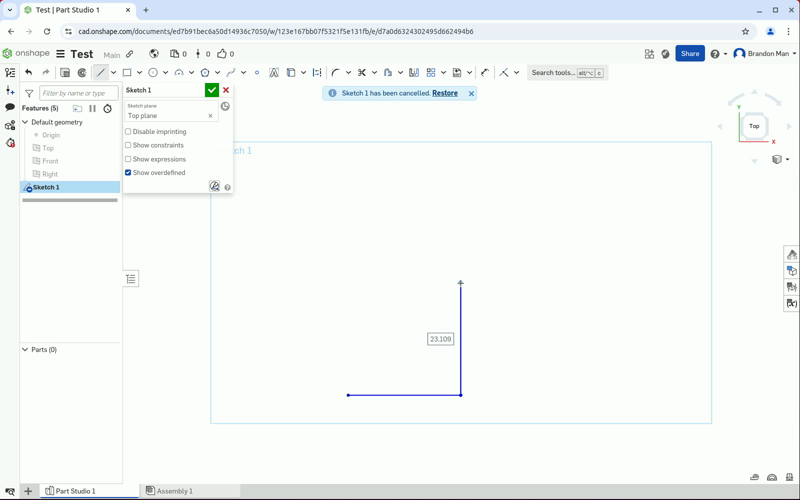
key_down(shift)
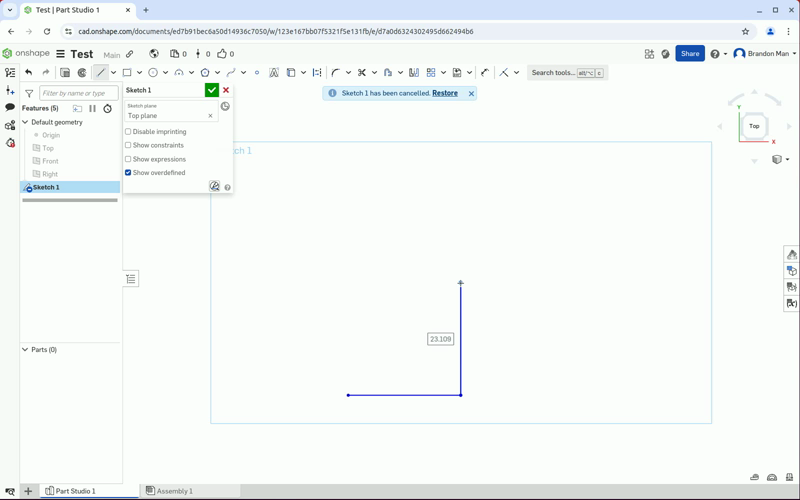
mouse_move(348, 282)
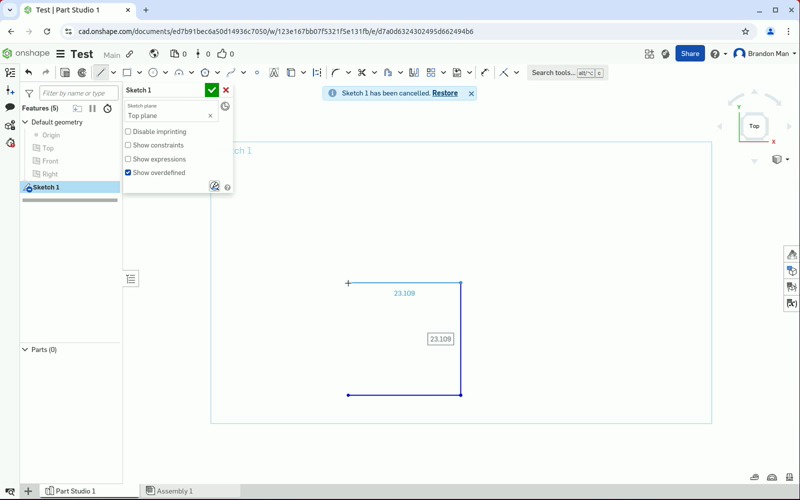
click(348, 282)
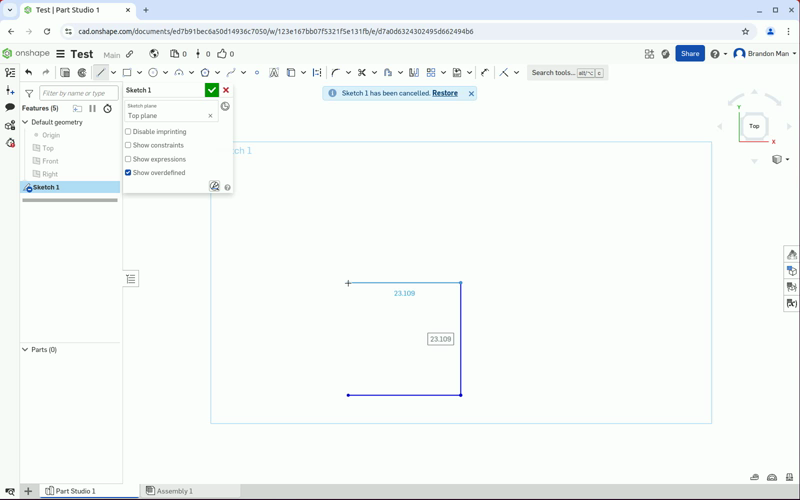
key_up(shift)
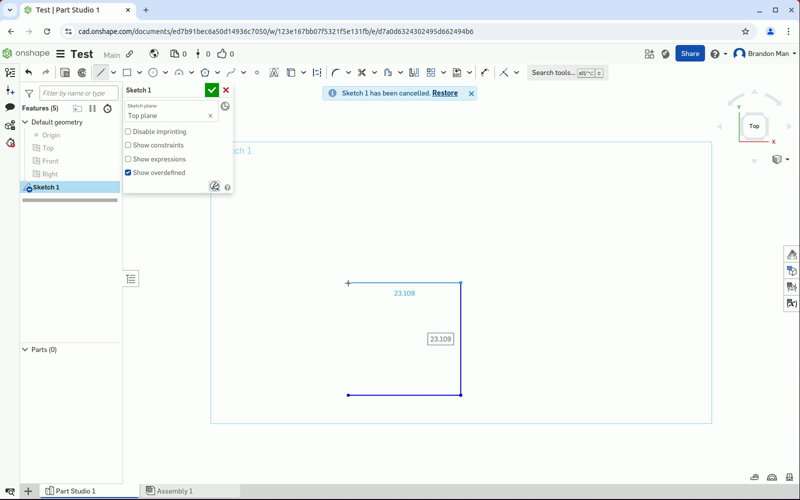
key_down(shift)
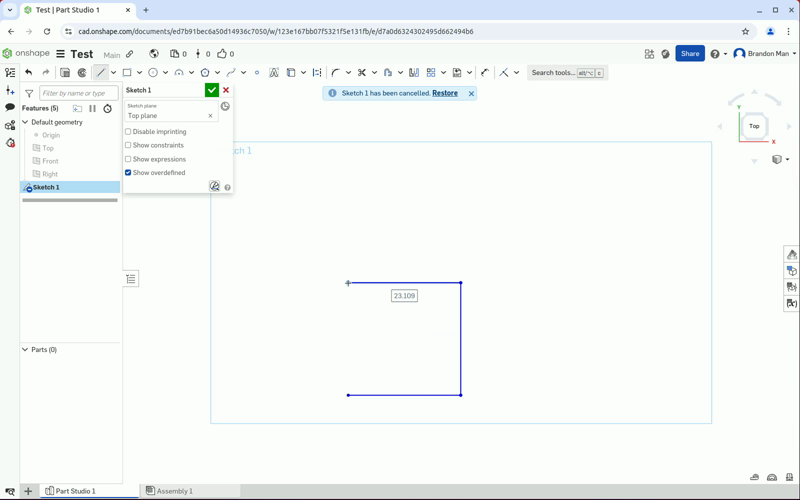
mouse_move(348, 395)
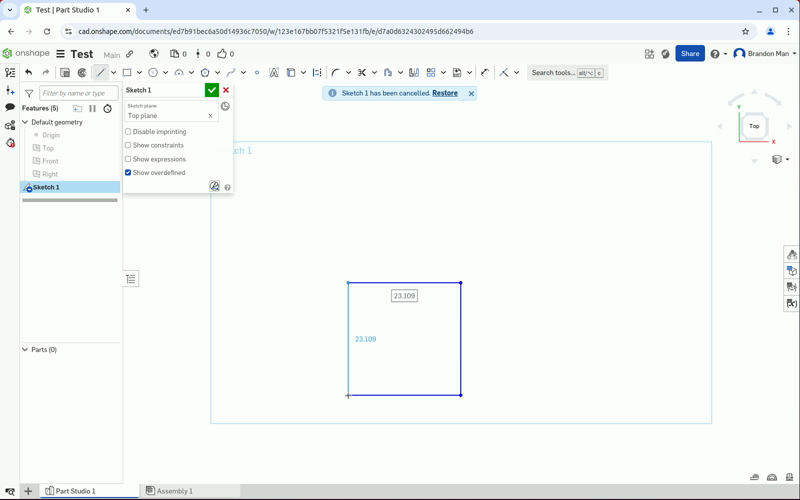
key_up(shift)
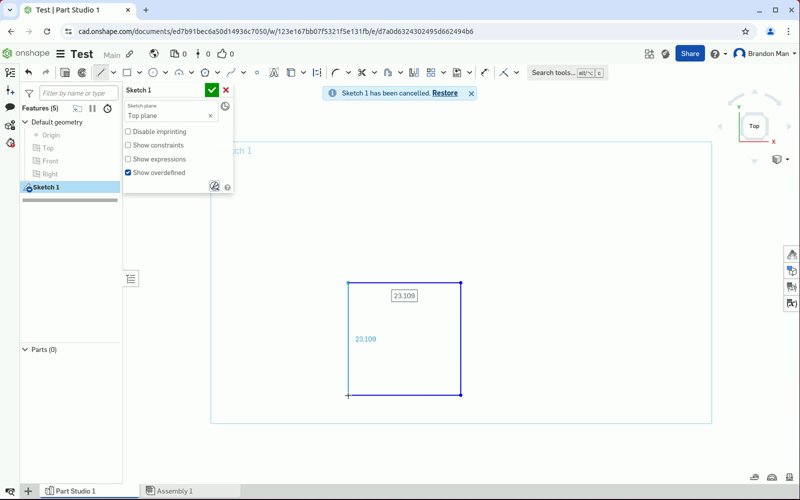
click(348, 395)
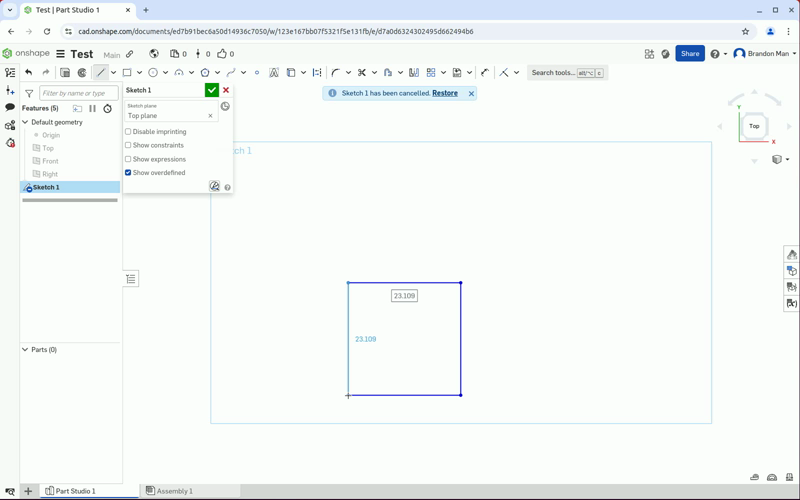
key(esc)
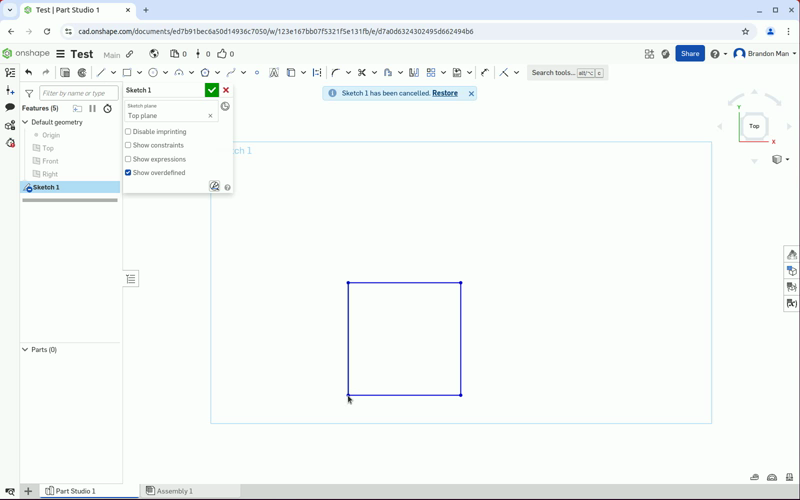
mouse_move(429, 304)
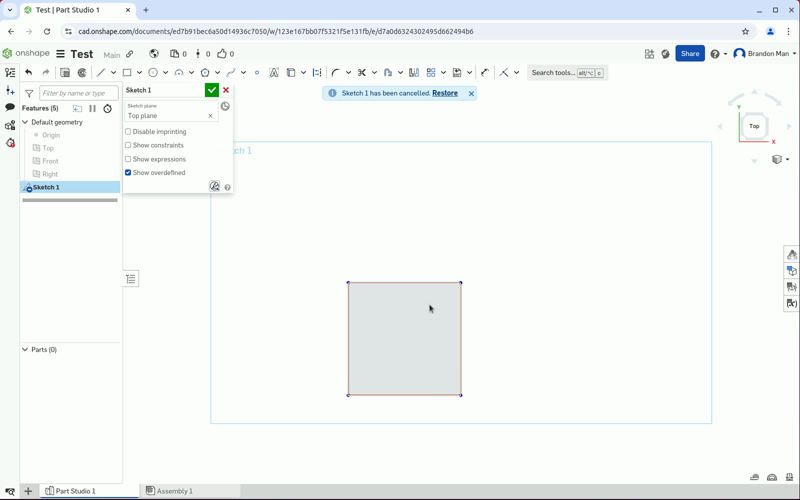
click(429, 304)
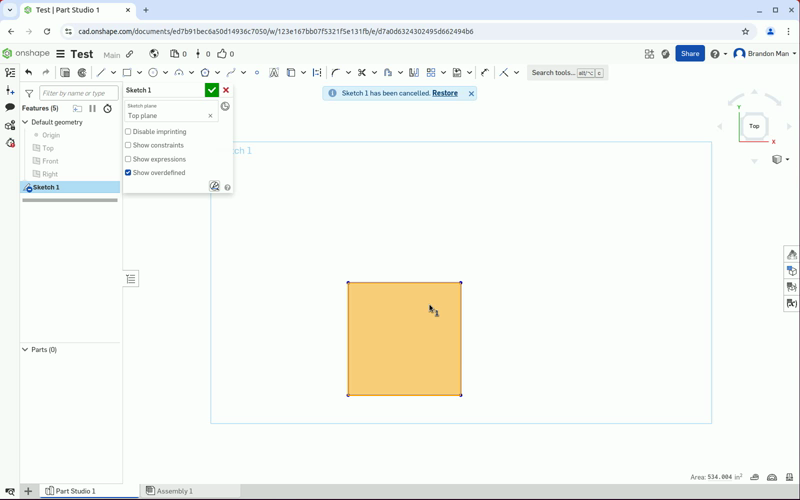
mouse_move(73, 352)
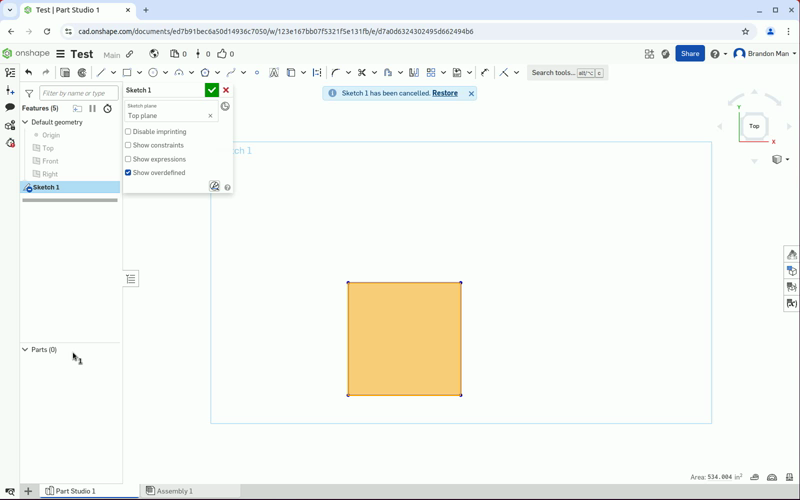
key(shift+y)
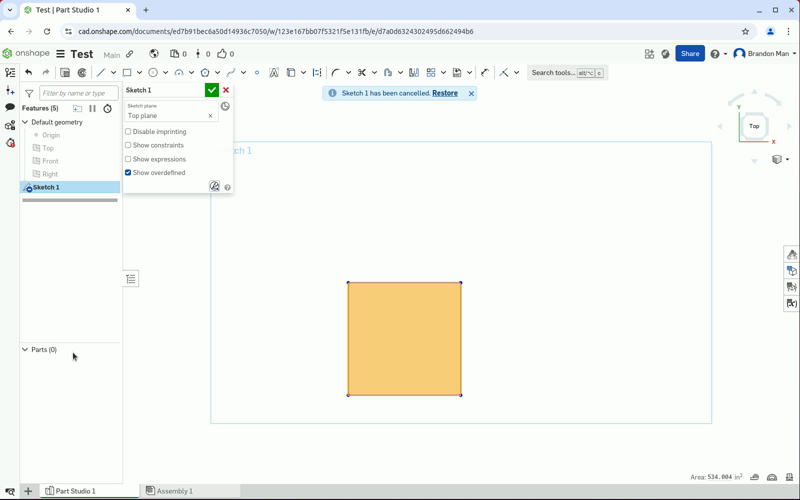
key(shift+e)
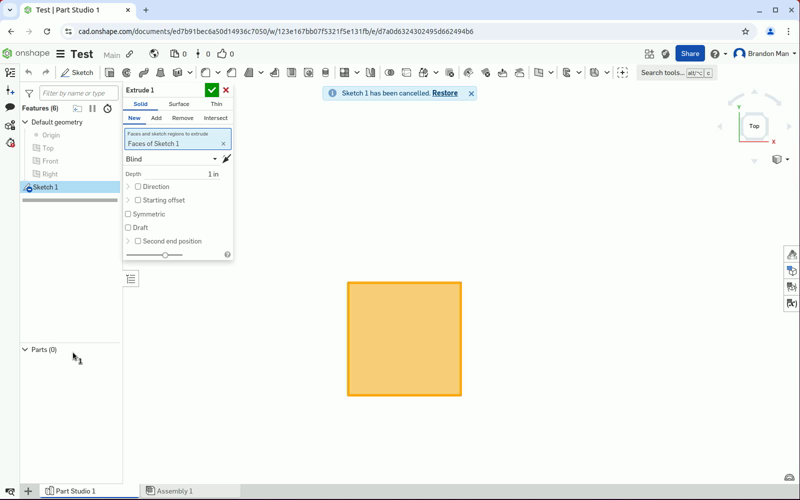
mouse_move(143, 106)
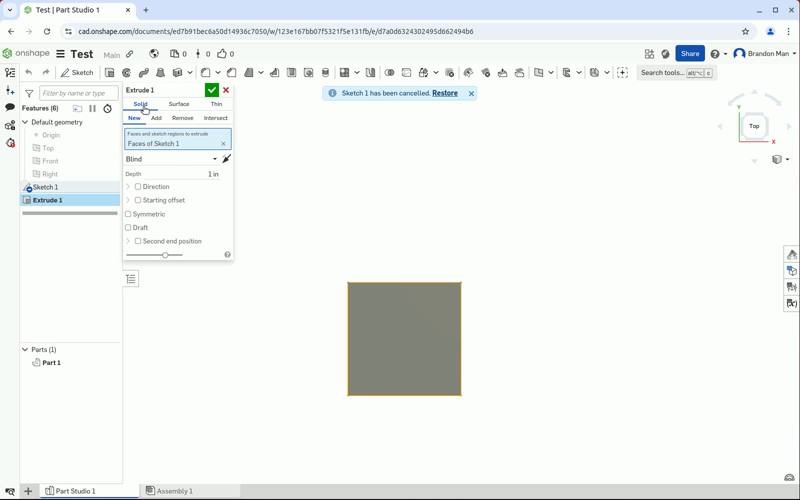
click(143, 106)
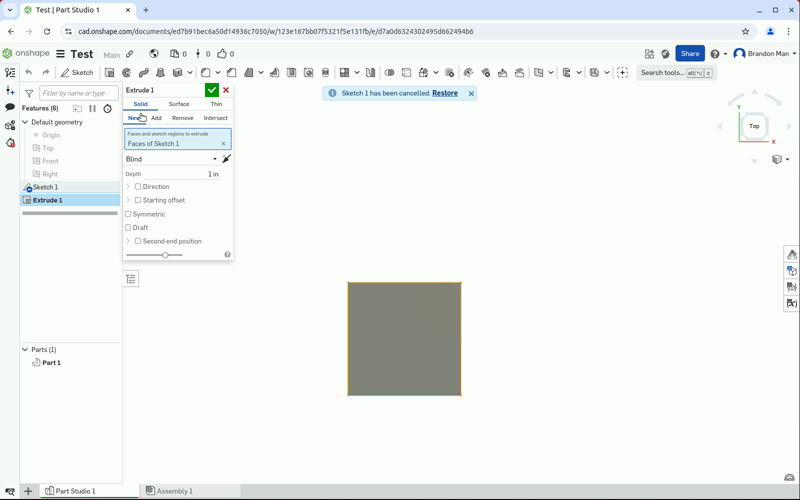
mouse_move(137, 120)
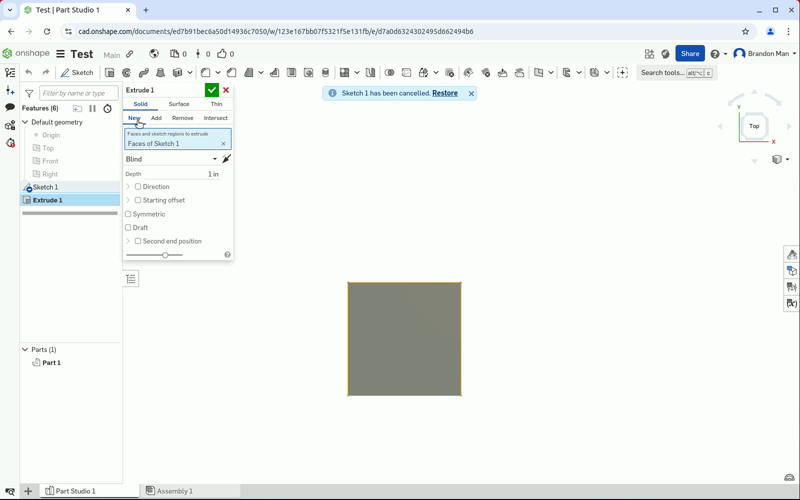
click(137, 120)
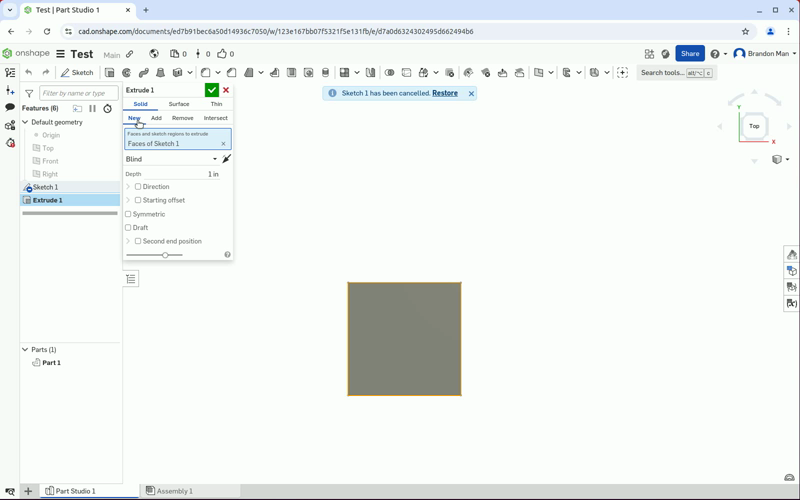
key(tab, 4)
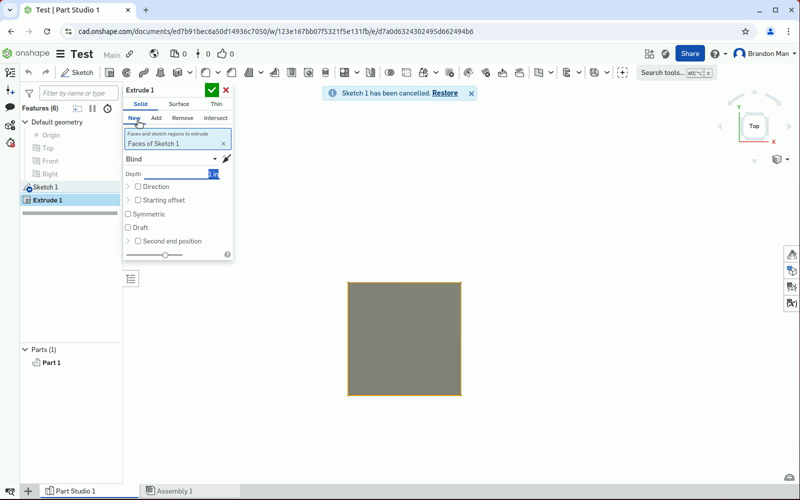
text(23.108)
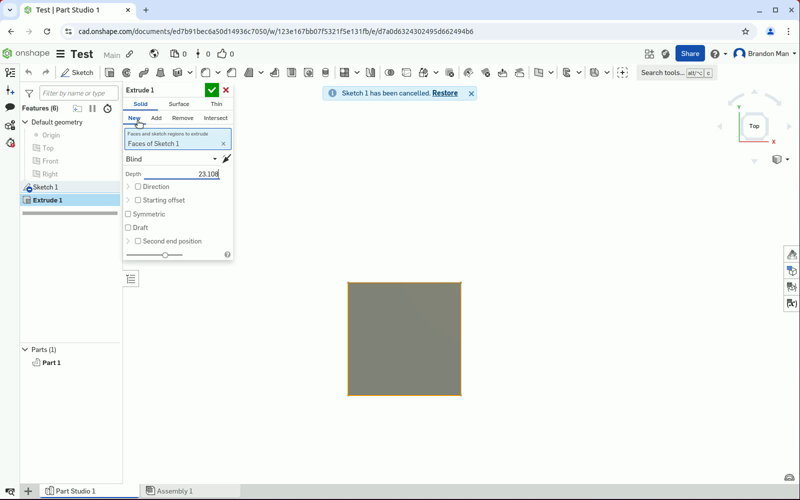
key(enter)
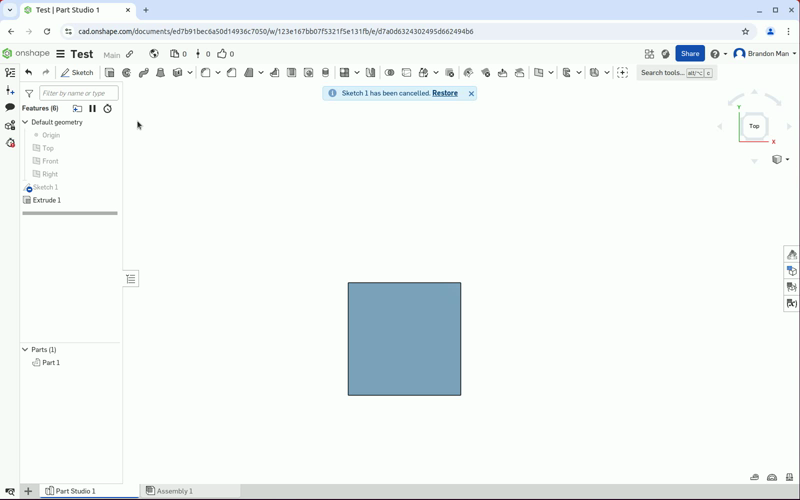
key(shift+h)
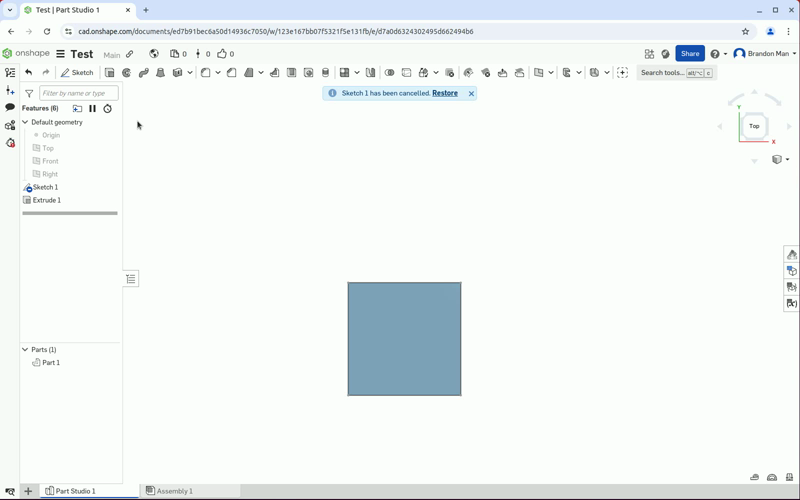
key(shift+h)
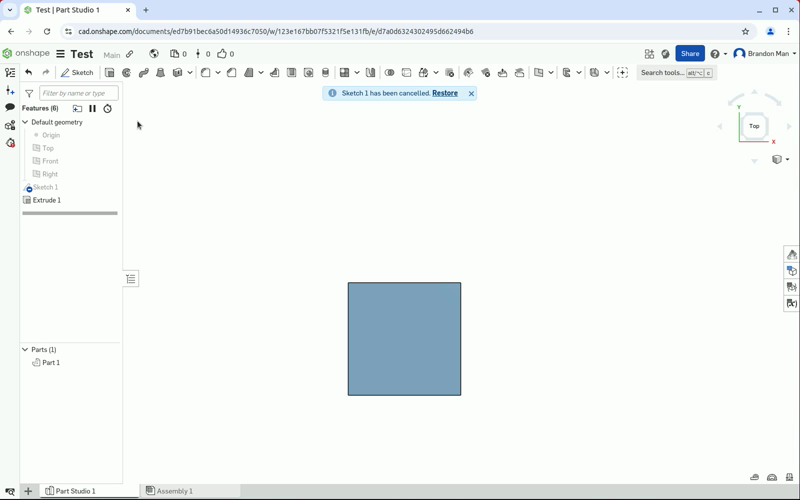
mouse_move(73, 189)
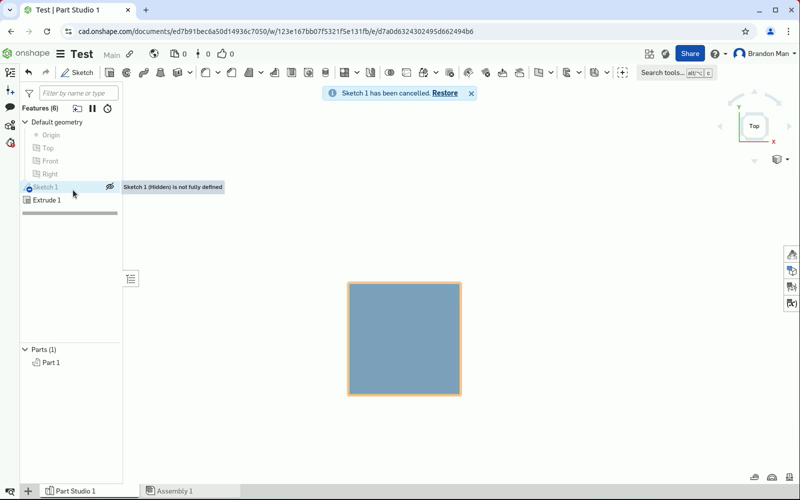
click(73, 189)
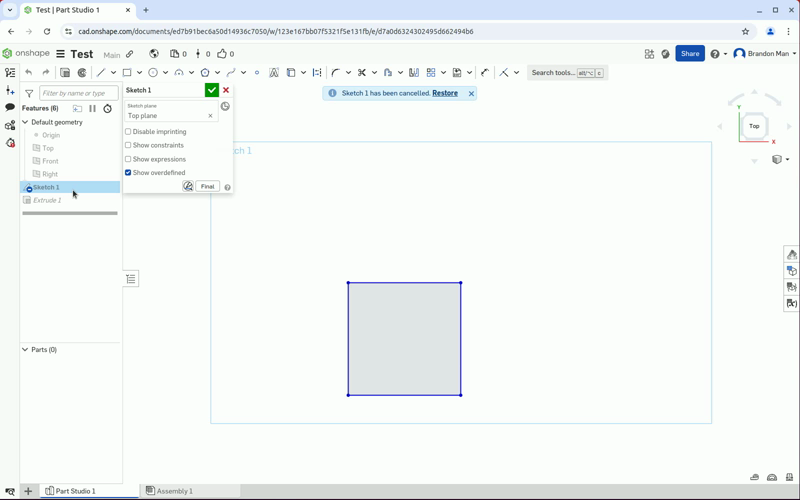
mouse_move(229, 92)
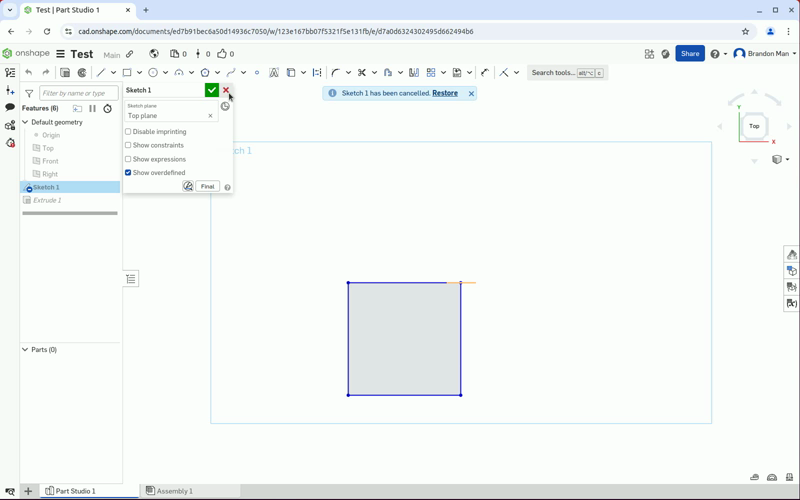
click(229, 92)
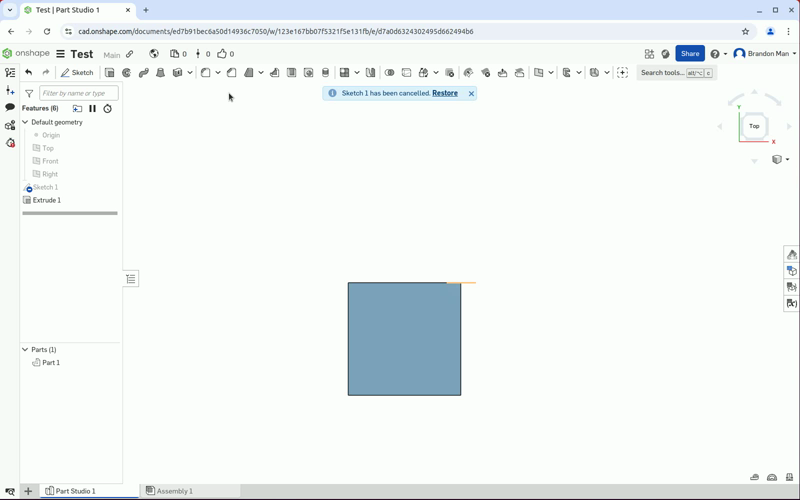
mouse_move(73, 352)
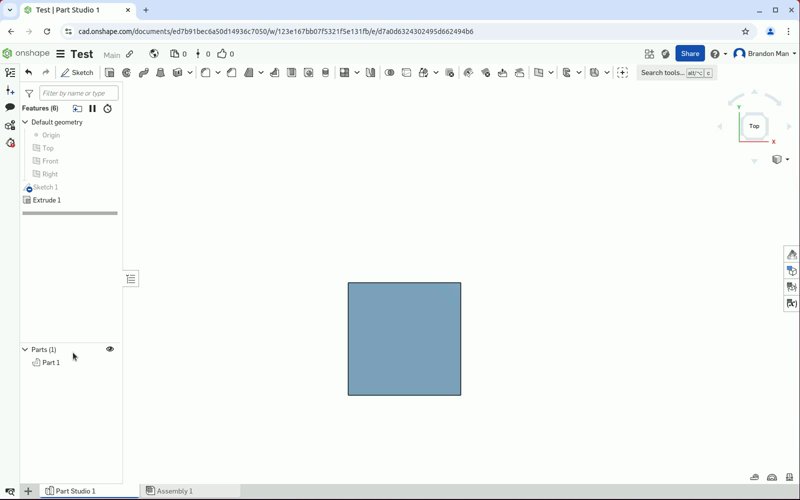
key(y)
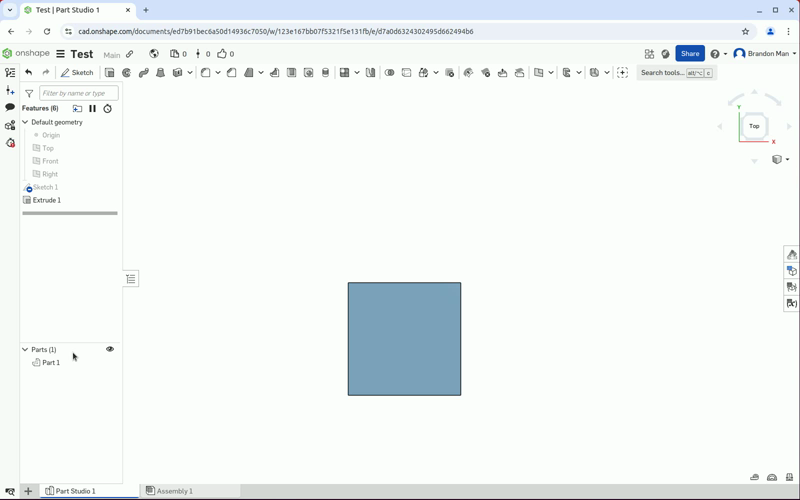
key(shift+p)
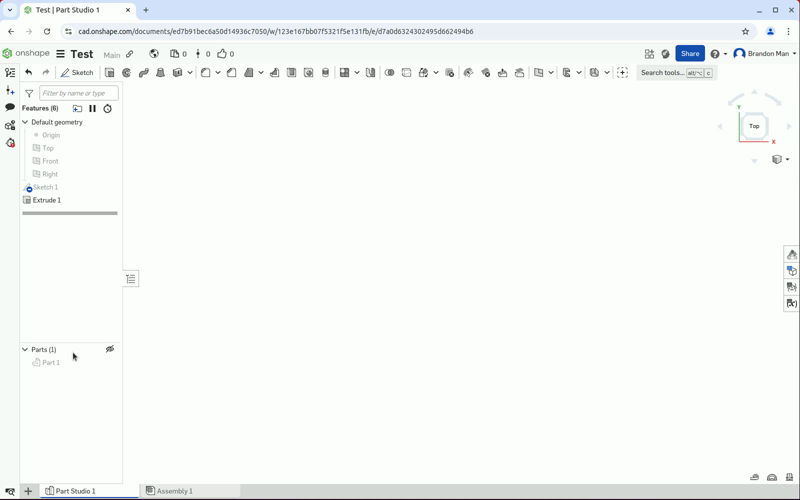
key(space)
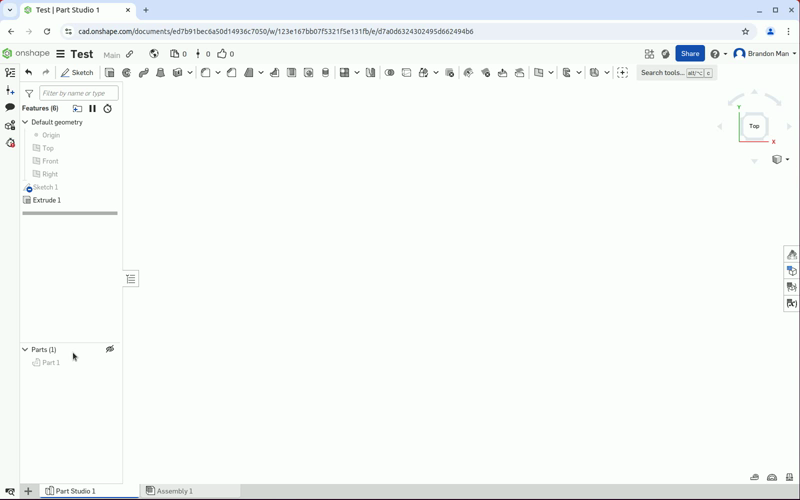
key_down(shift)
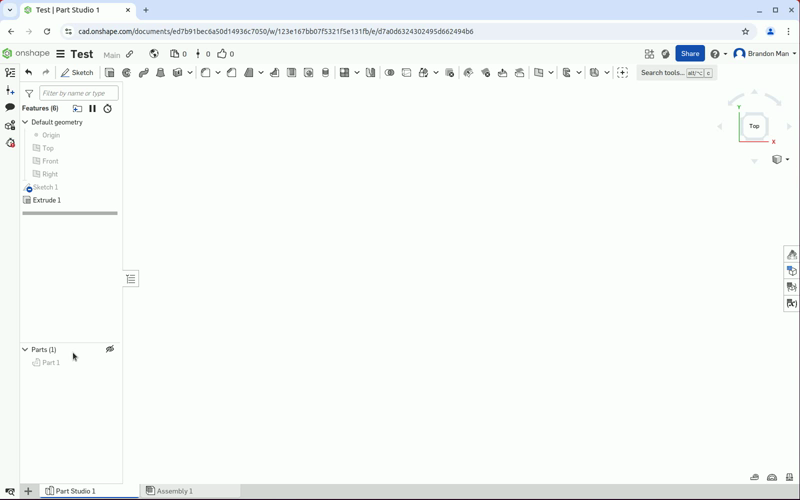
key(up)
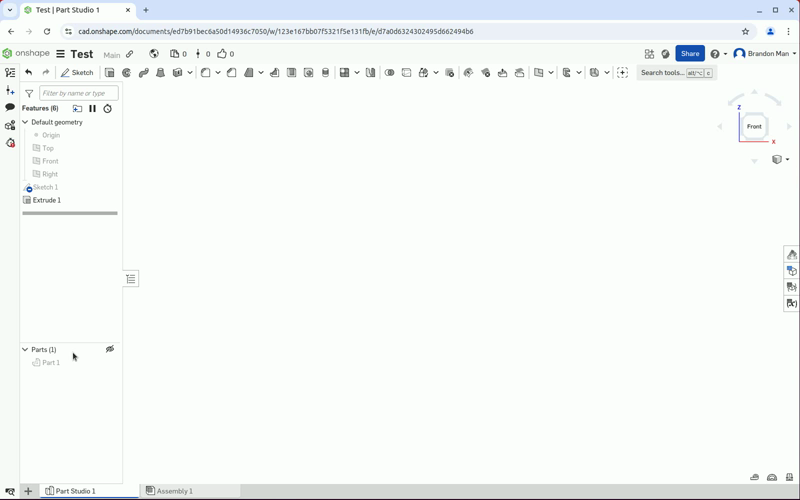
key_up(shift)
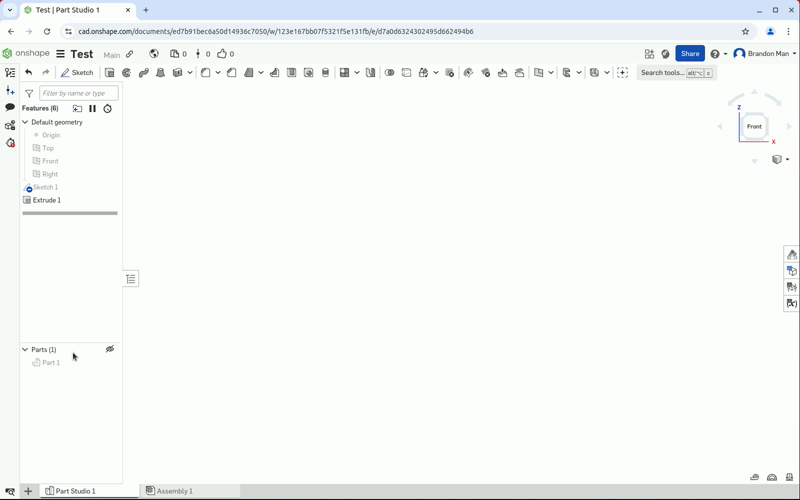
key(space)
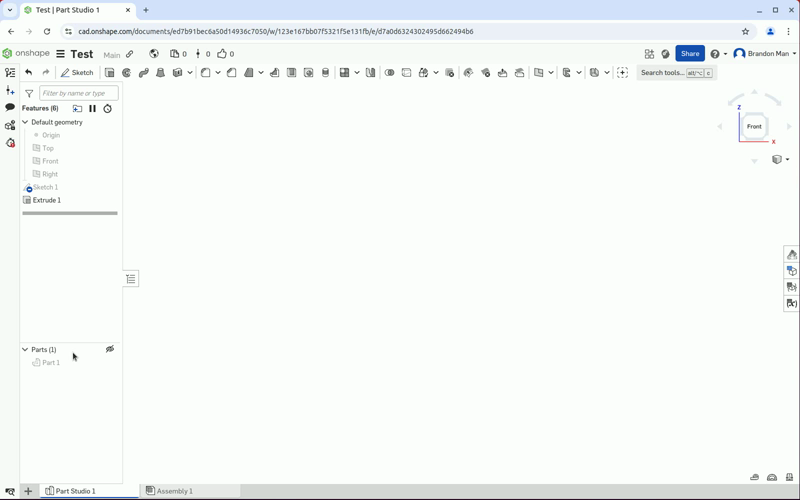
key_down(shift)
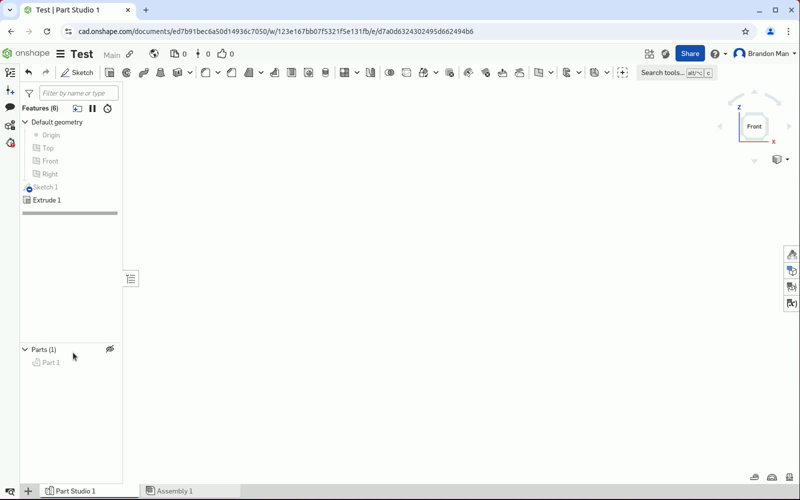
key(left)
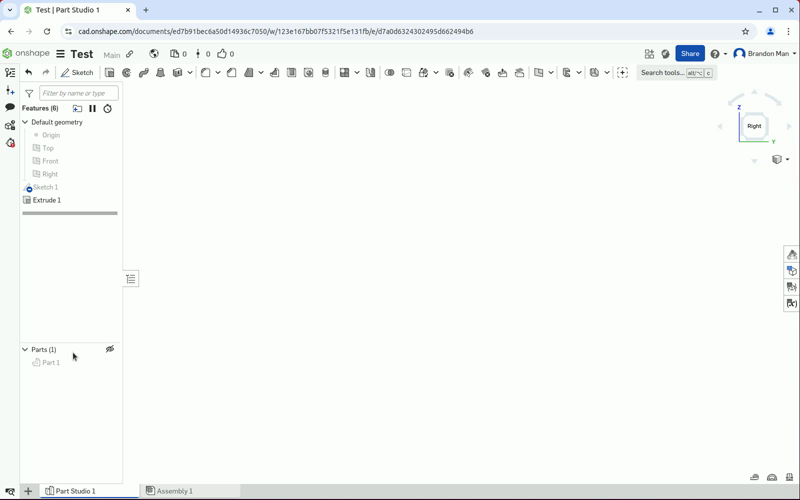
key_up(shift)
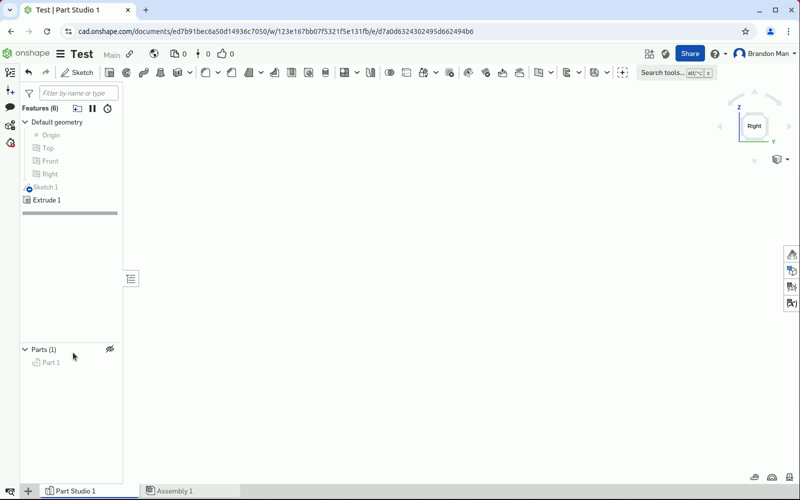
mouse_move(73, 352)
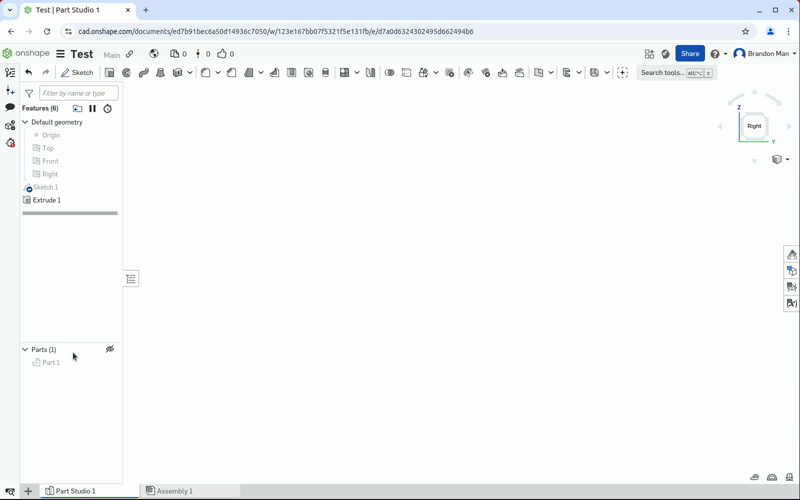
key(shift+y)
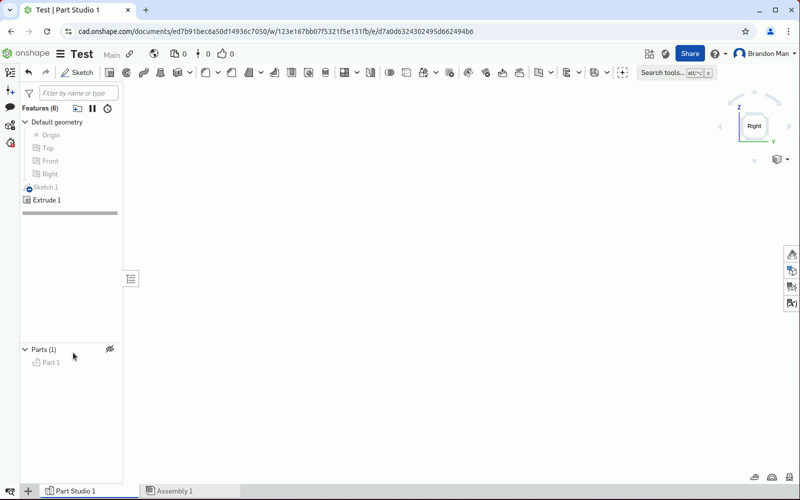
key(shift+s)
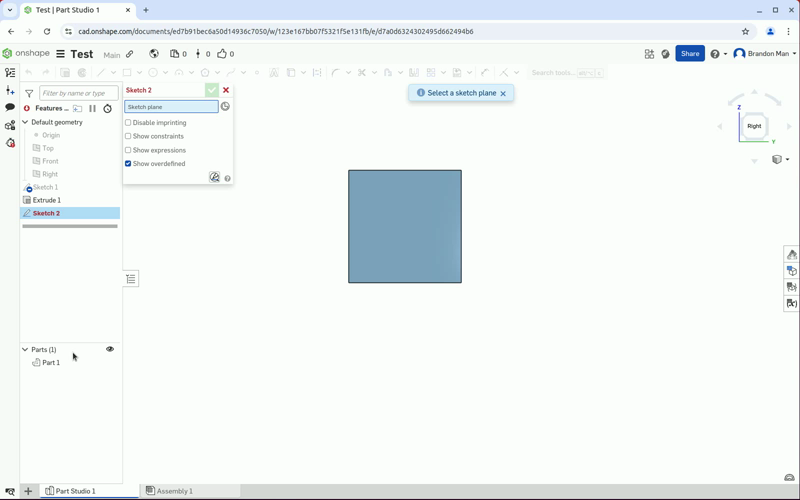
mouse_move(73, 176)
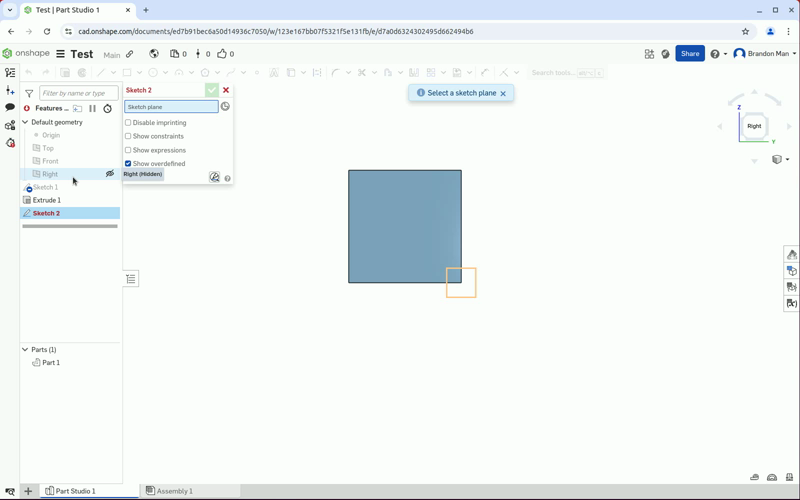
click(73, 176)
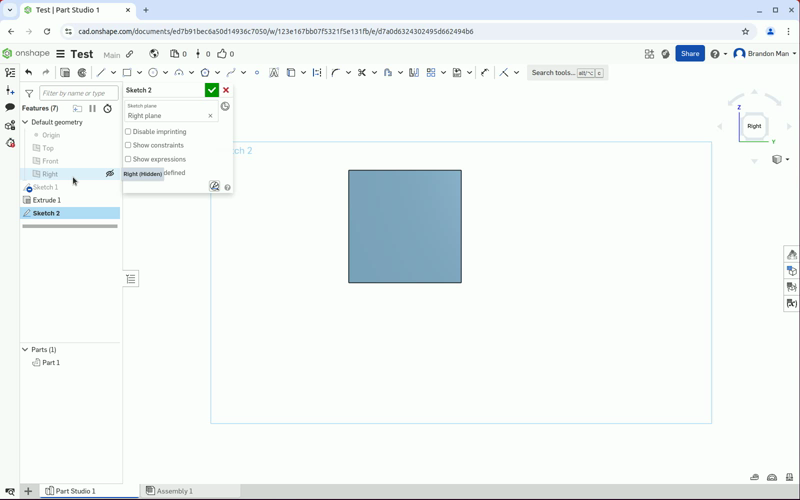
mouse_move(73, 352)
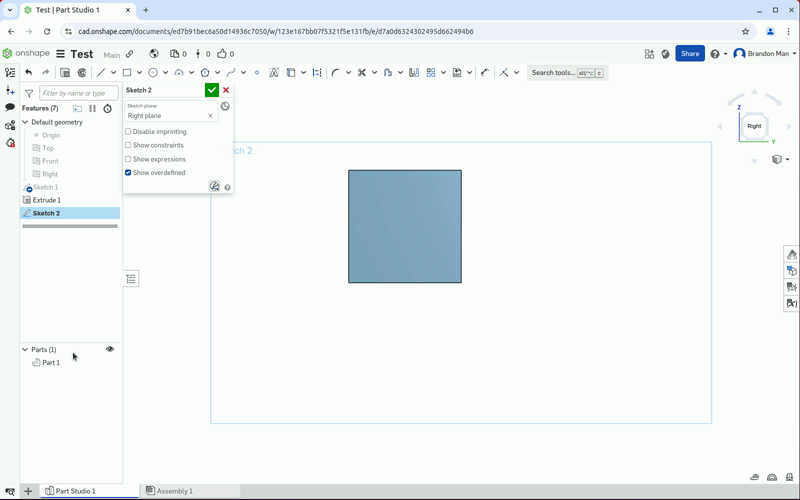
key(y)
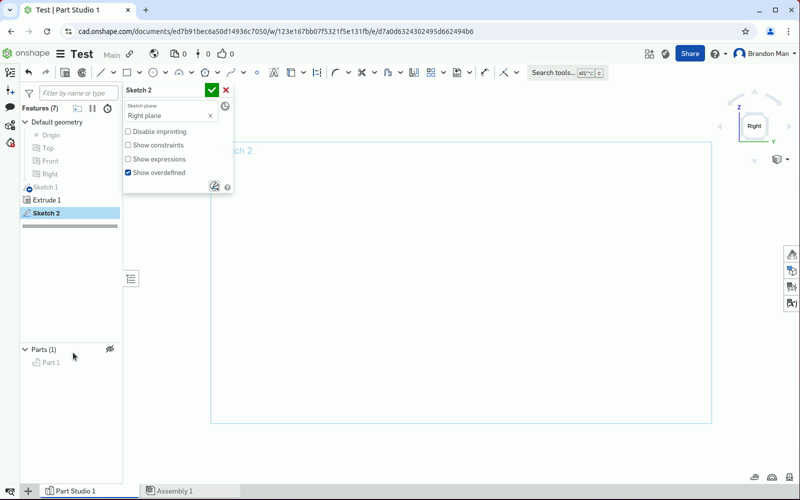
key(l)
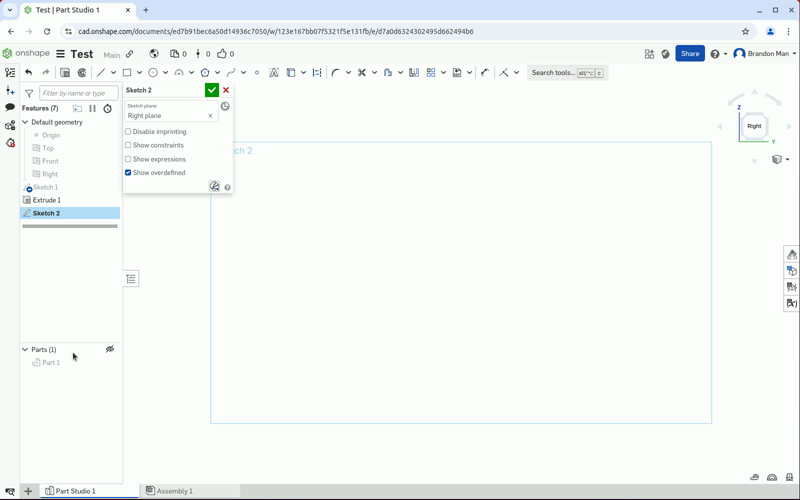
key_down(shift)
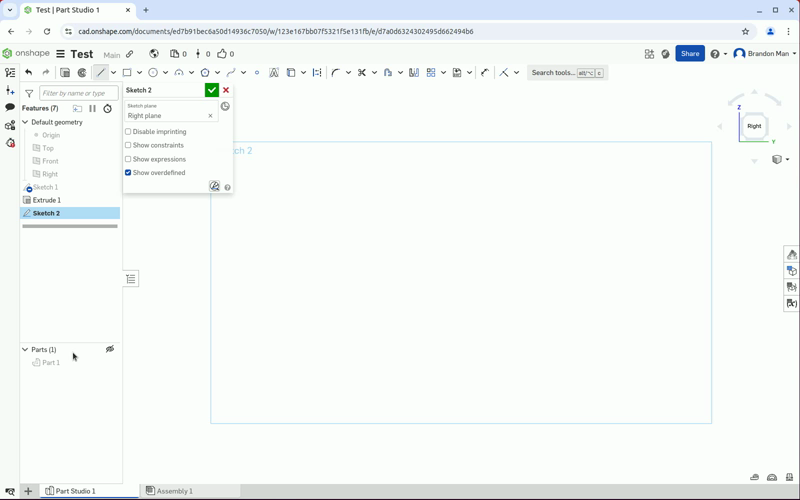
mouse_move(348, 254)
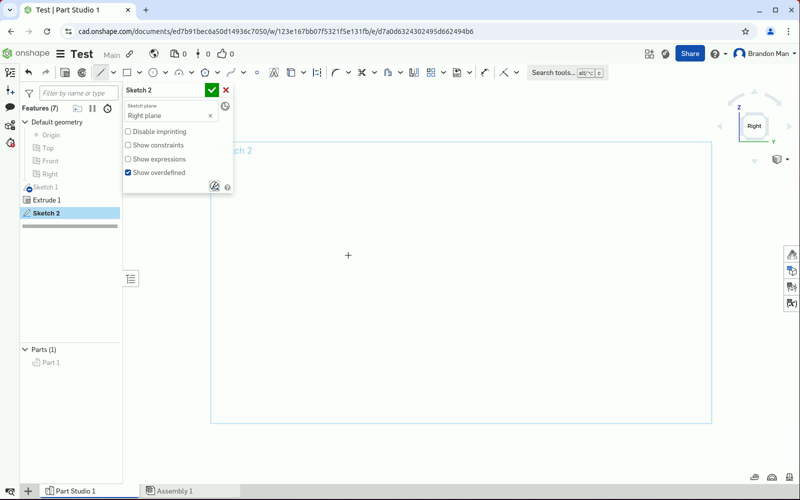
click(348, 254)
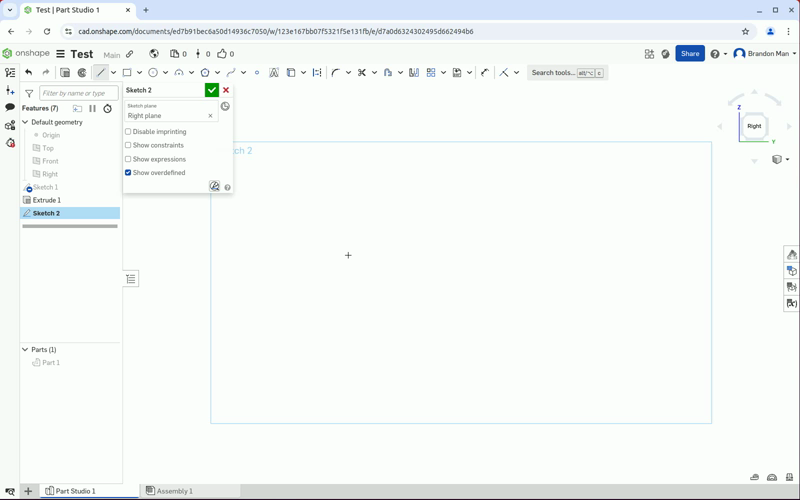
key_up(shift)
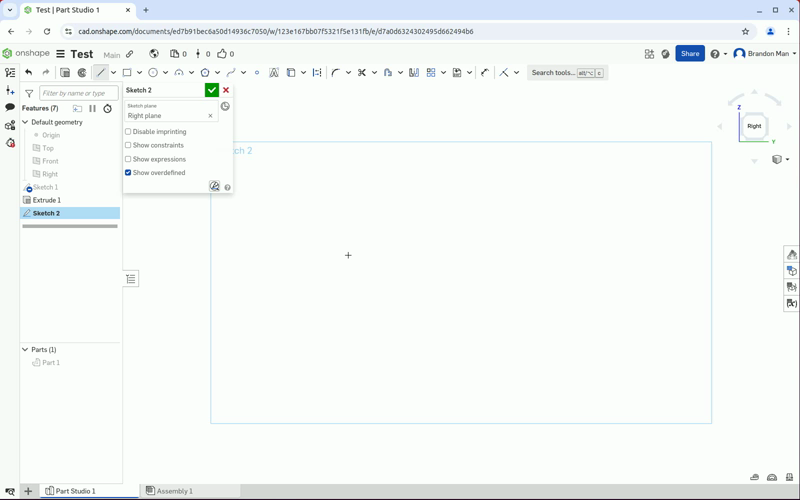
key_down(shift)
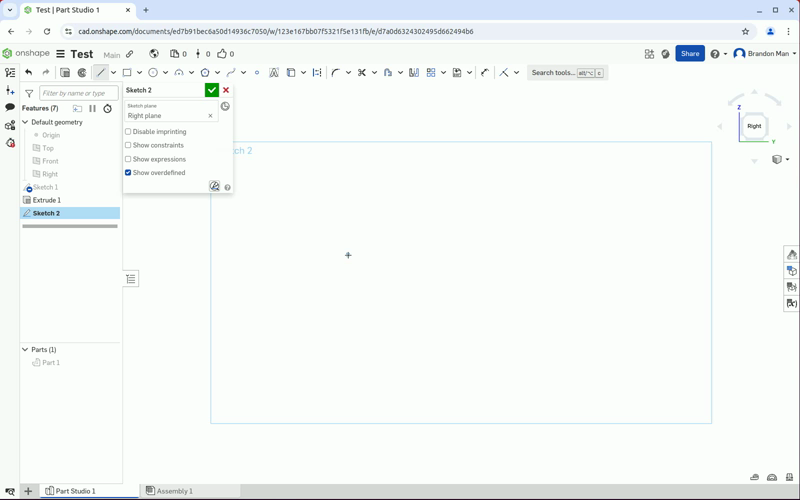
mouse_move(432, 254)
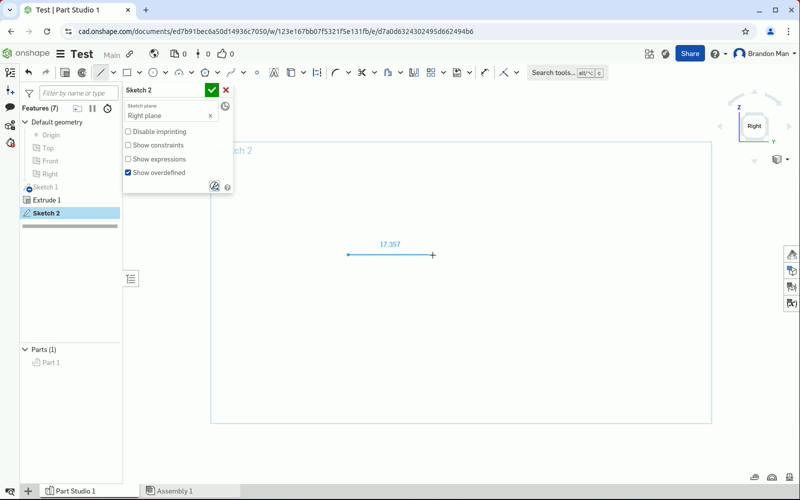
click(432, 254)
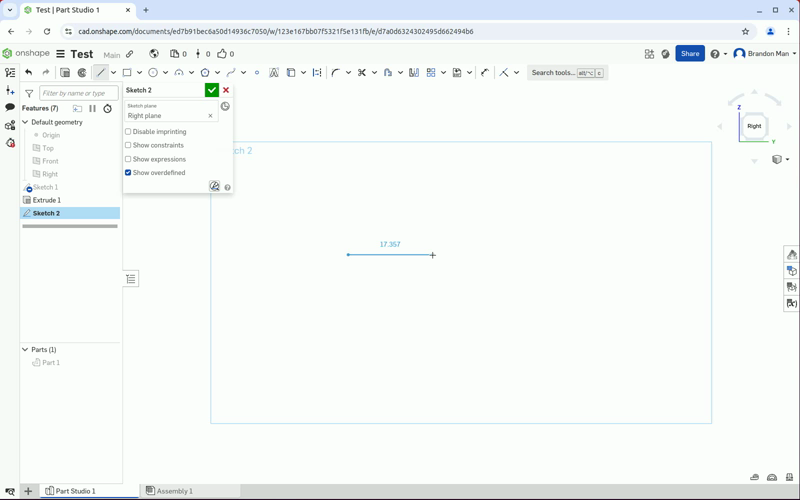
key_up(shift)
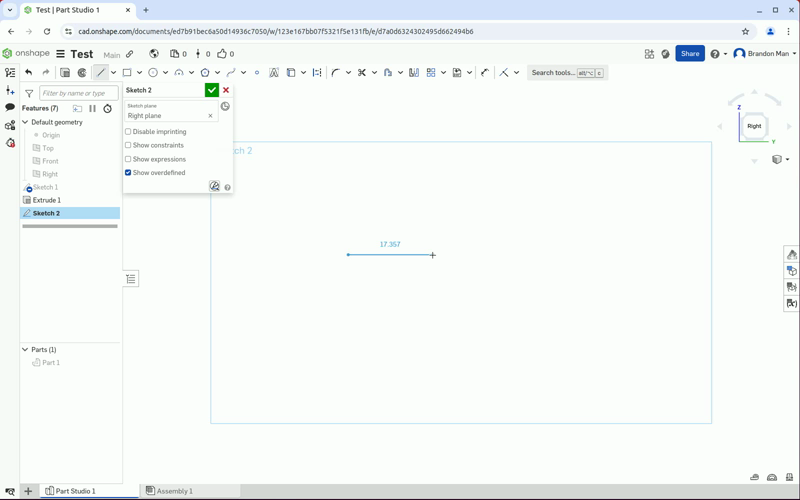
key_down(shift)
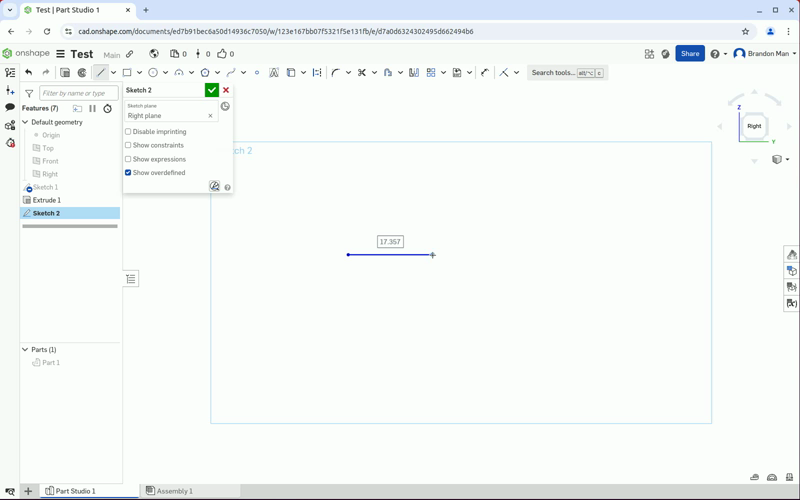
mouse_move(432, 170)
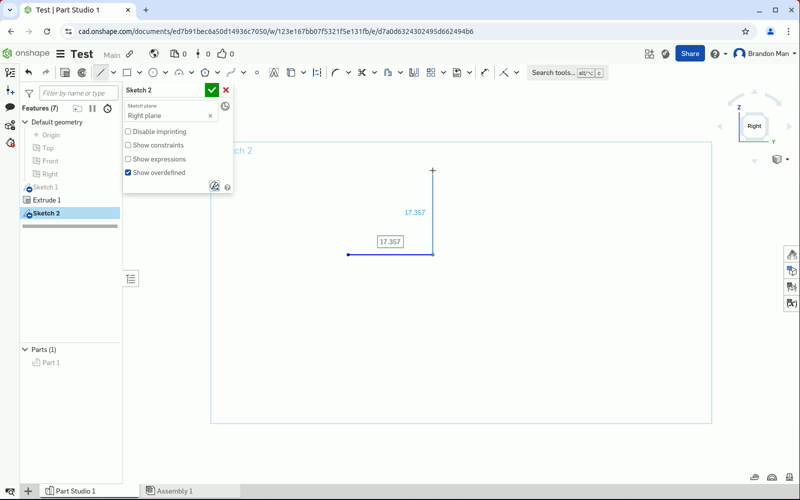
click(432, 170)
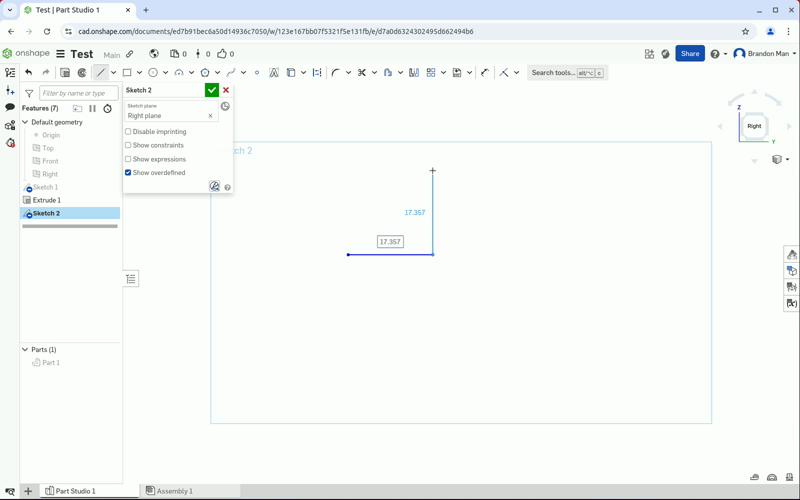
key_up(shift)
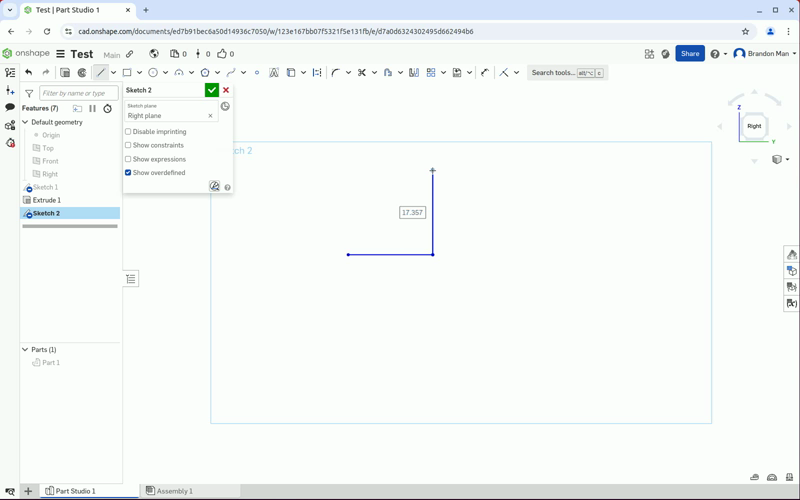
key_down(shift)
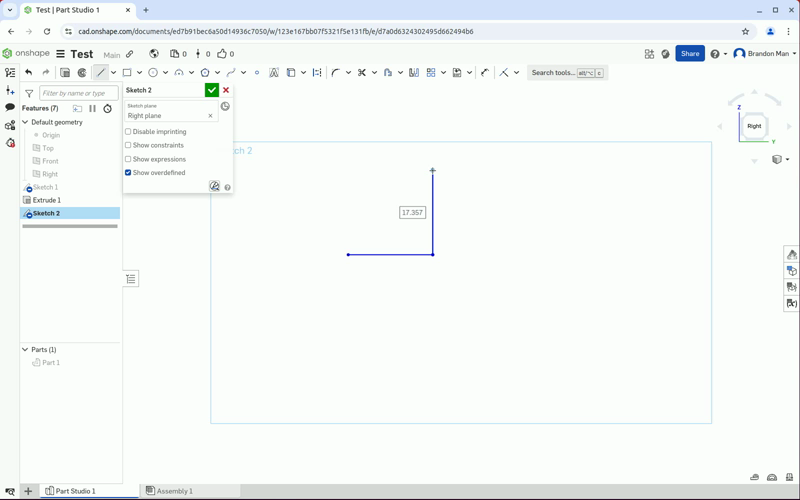
mouse_move(348, 170)
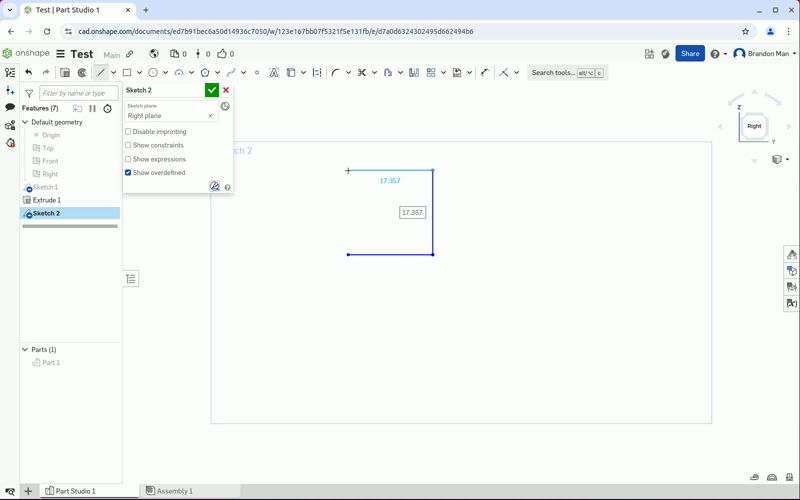
click(348, 170)
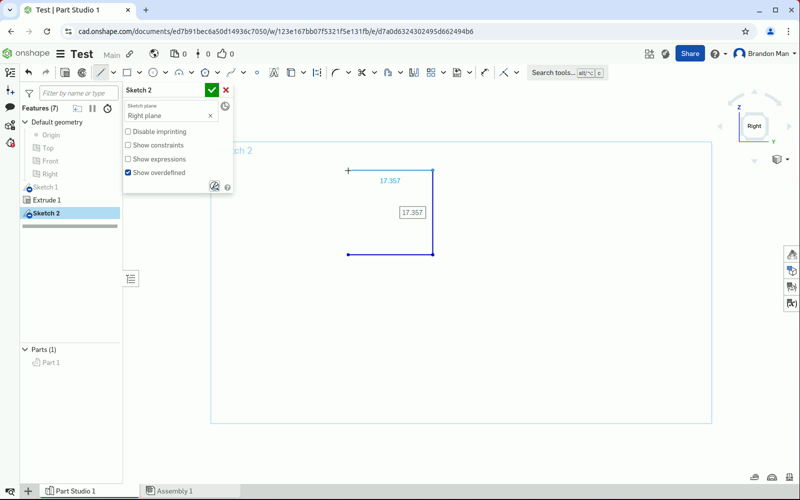
key_up(shift)
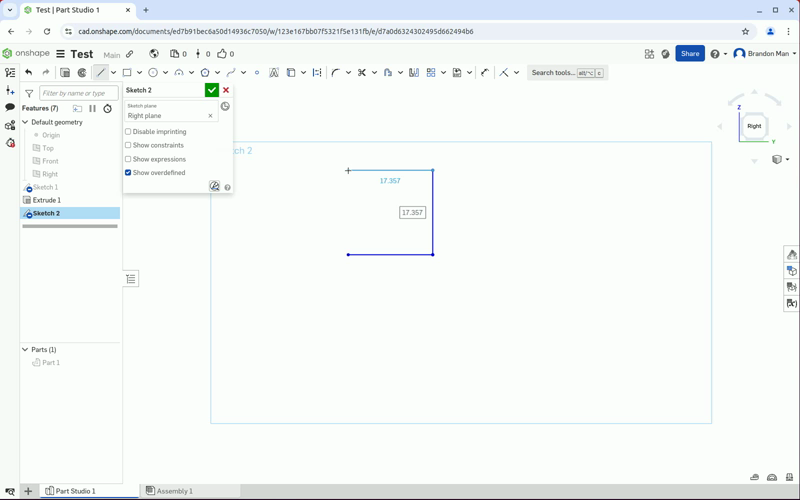
key_down(shift)
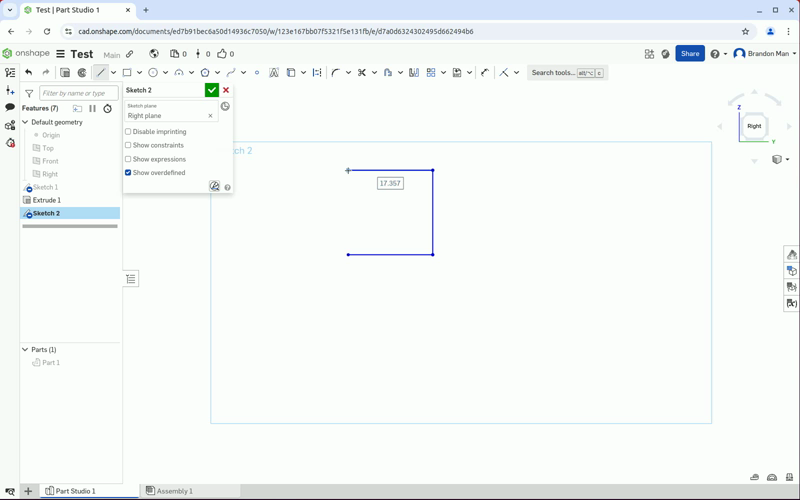
mouse_move(348, 254)
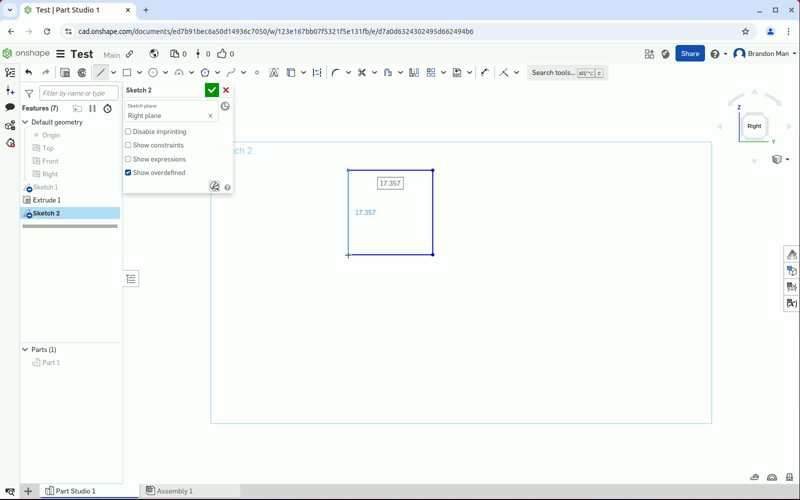
key_up(shift)
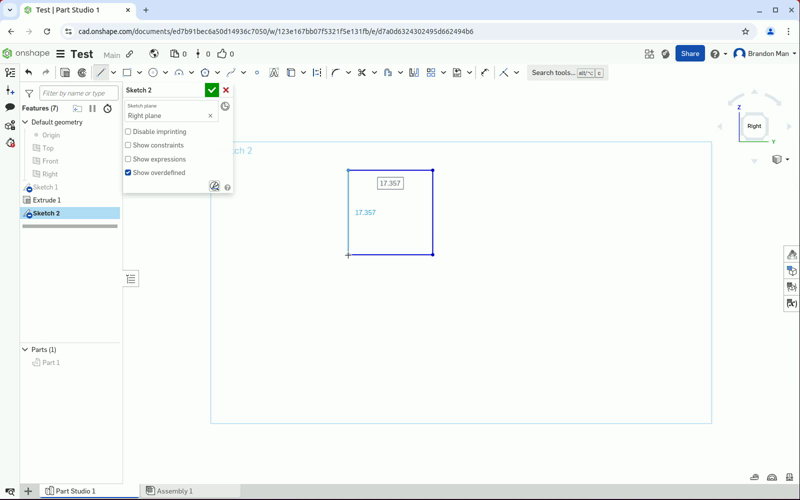
click(348, 254)
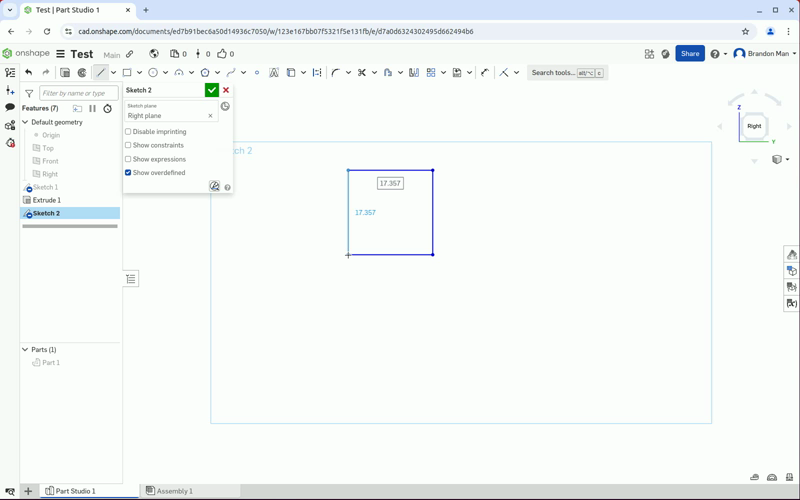
key(esc)
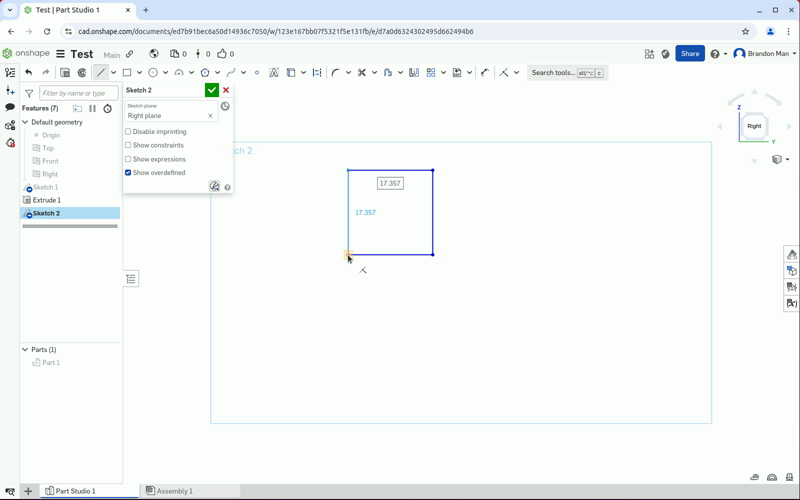
mouse_move(368, 233)
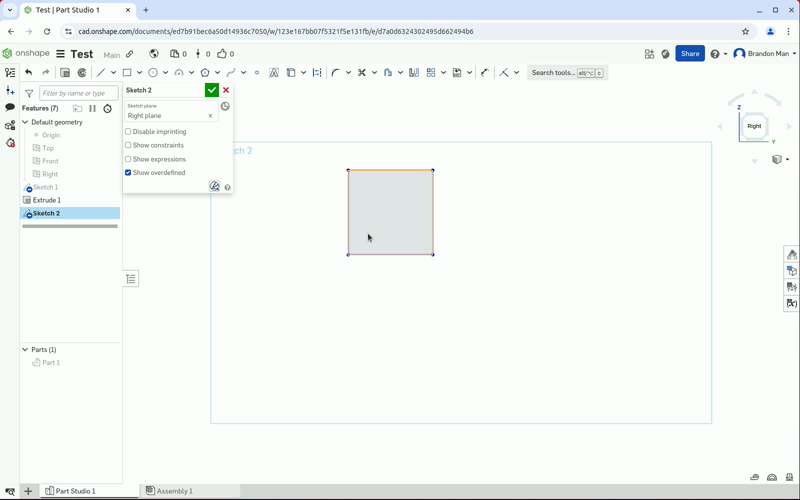
click(368, 233)
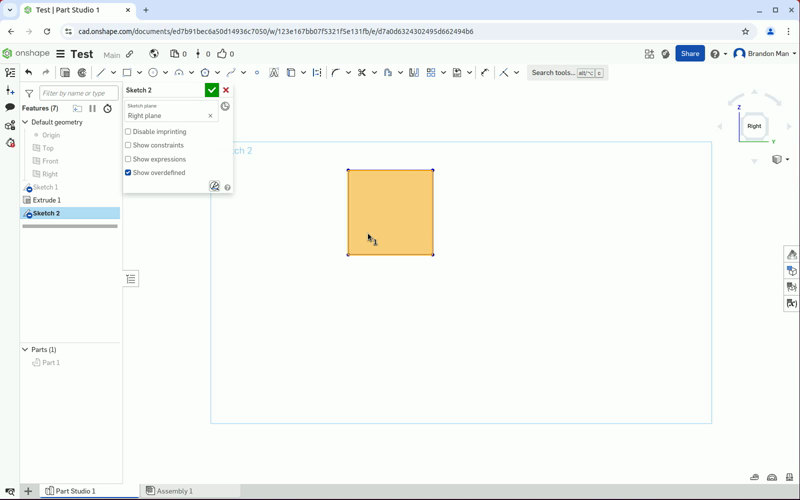
mouse_move(73, 352)
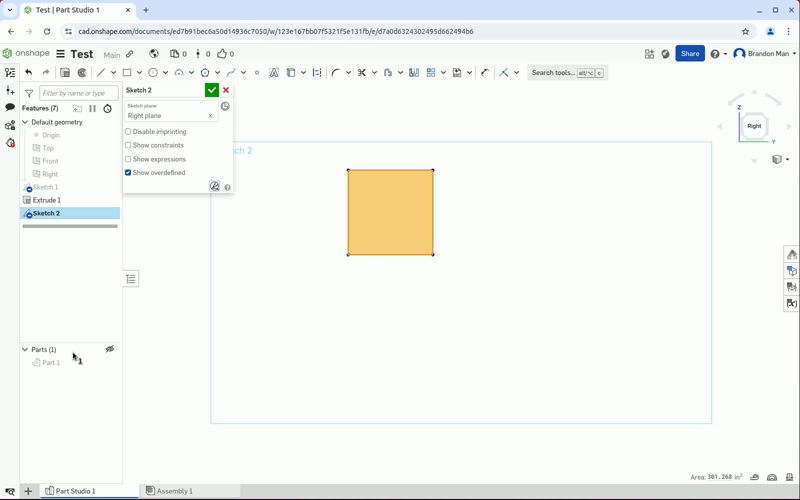
key(shift+y)
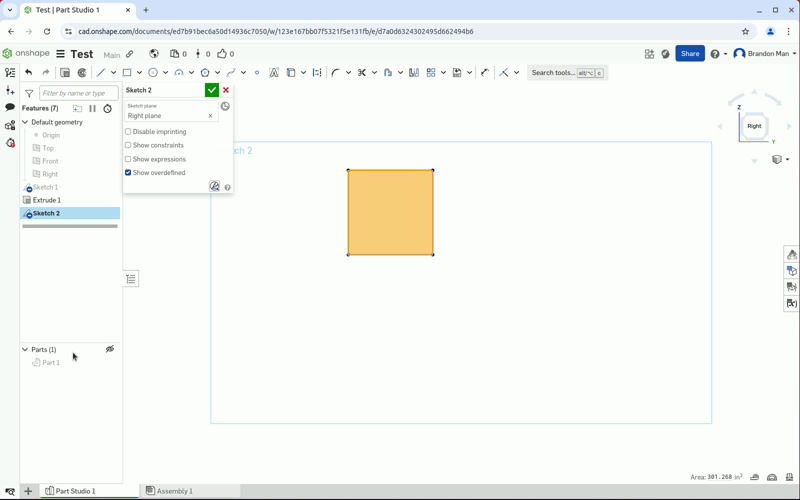
key(shift+e)
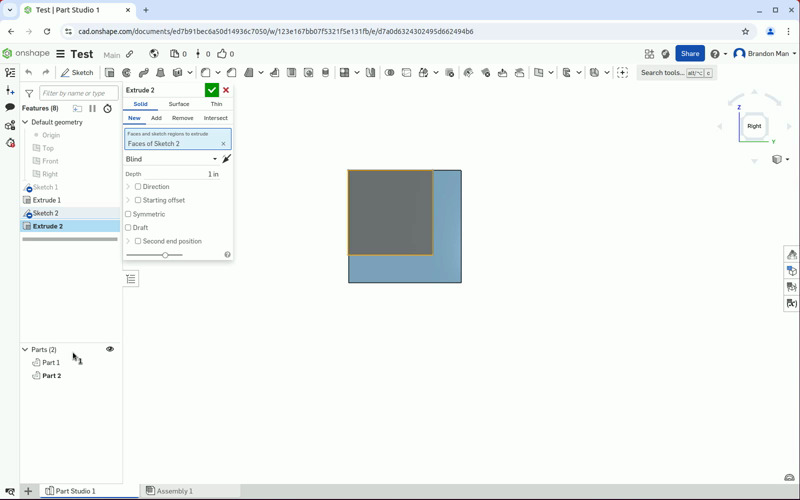
mouse_move(143, 106)
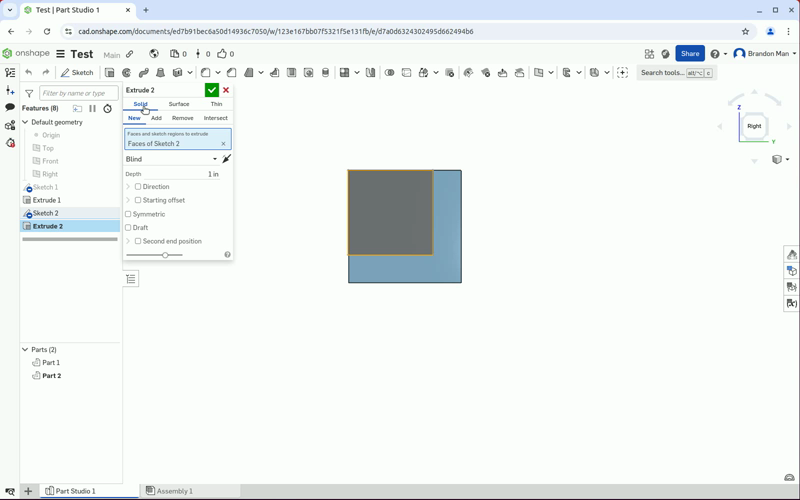
click(143, 106)
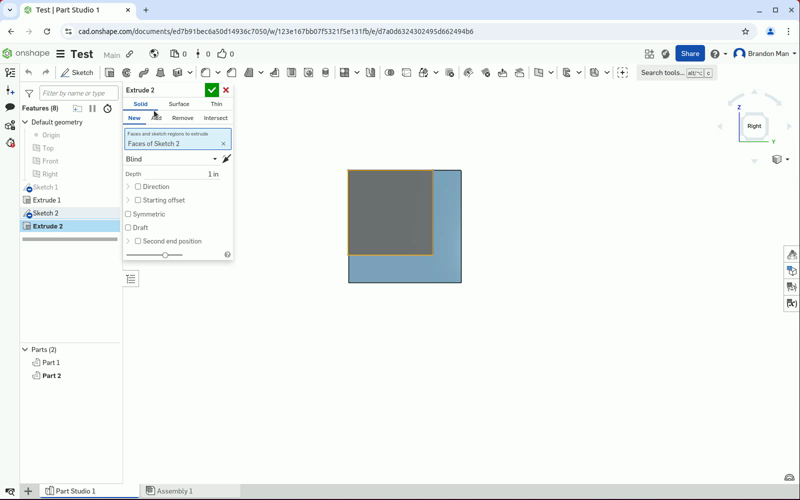
mouse_move(186, 120)
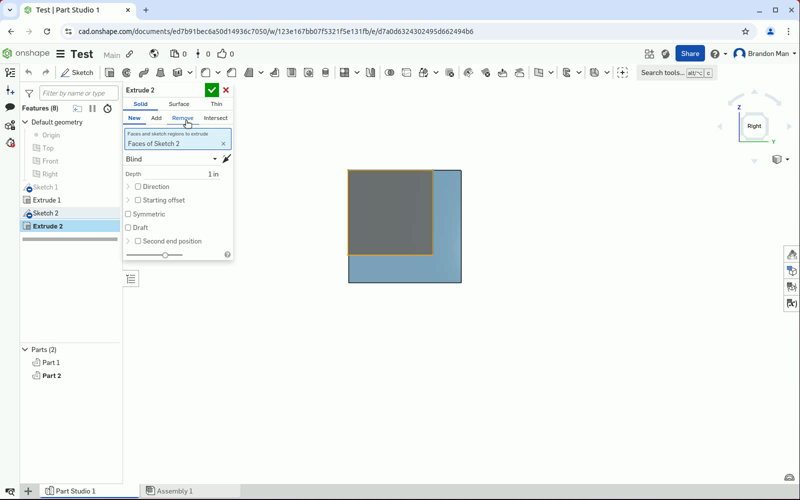
click(186, 120)
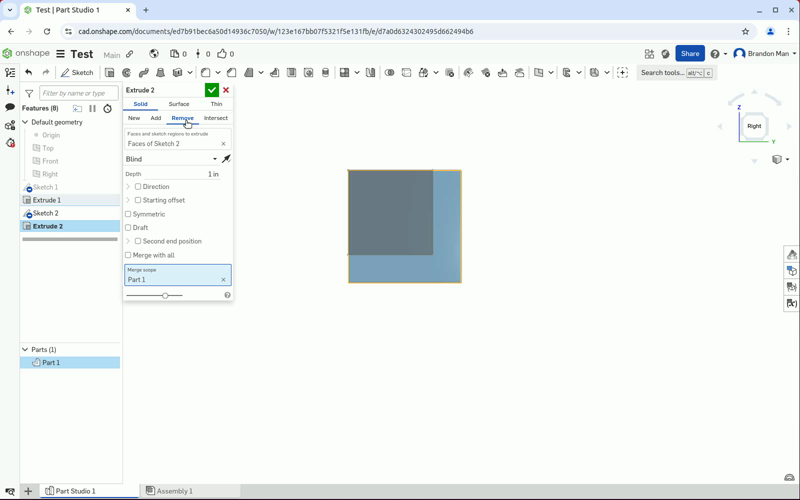
key(tab, 4)
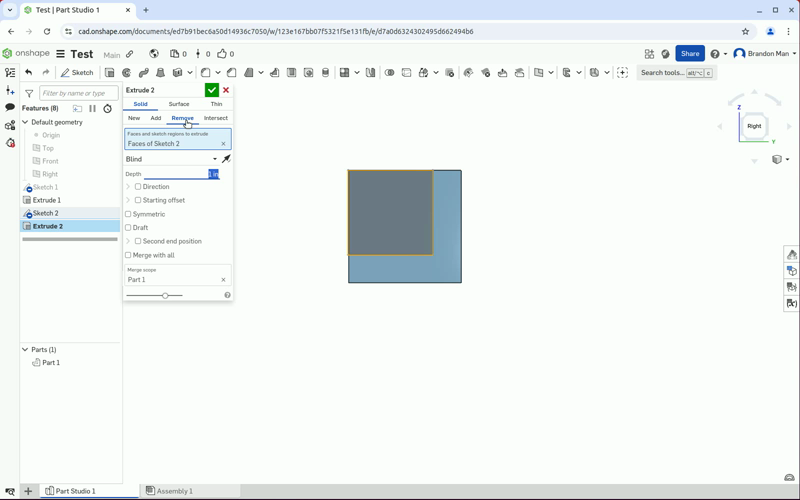
text(23.108)
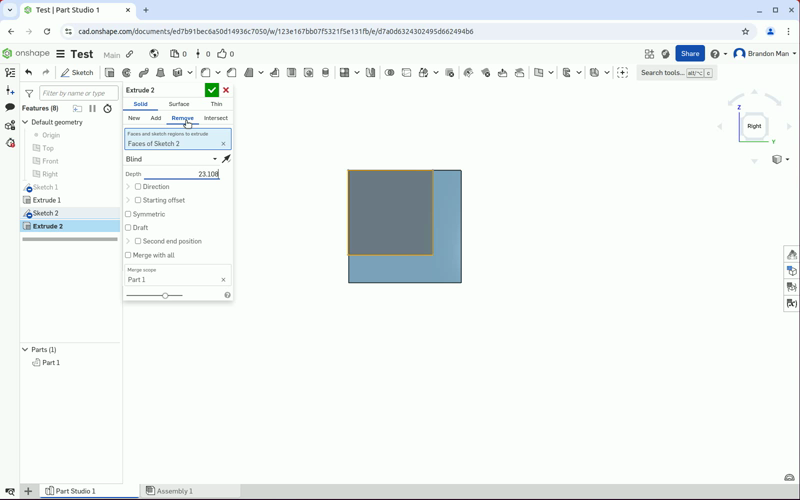
key(tab, 6)
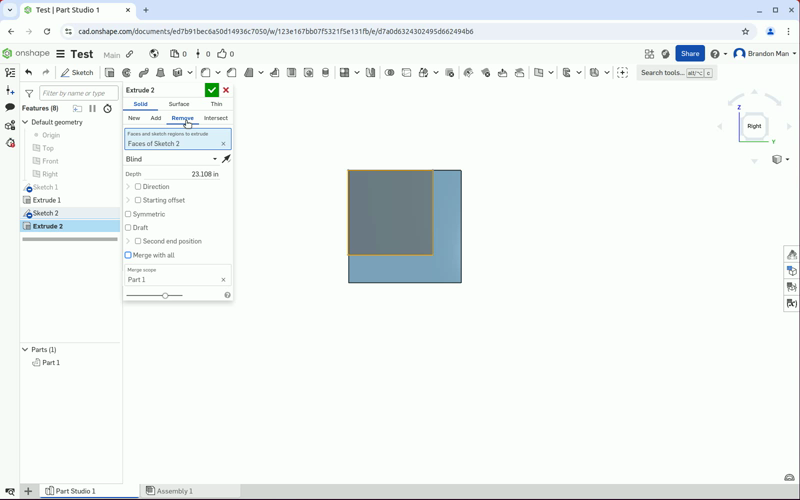
key(space)
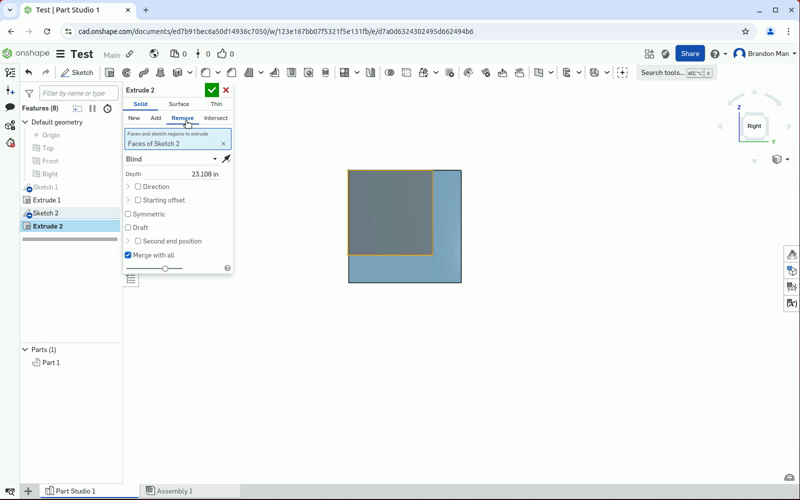
key(enter)
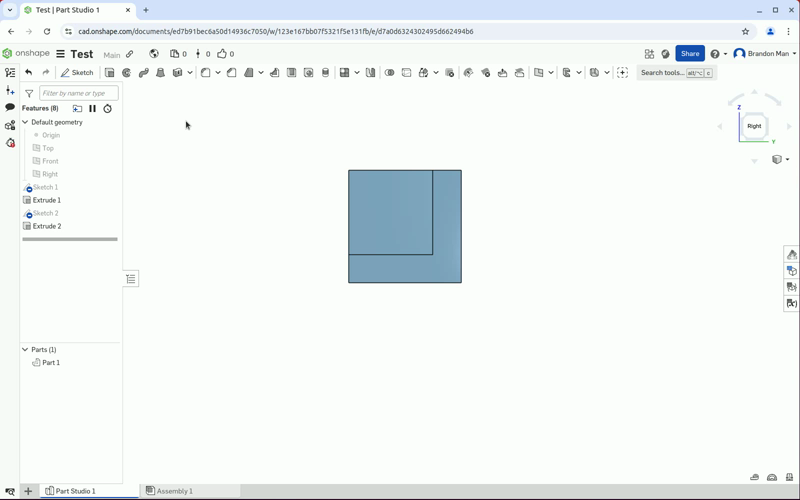
key(shift+h)
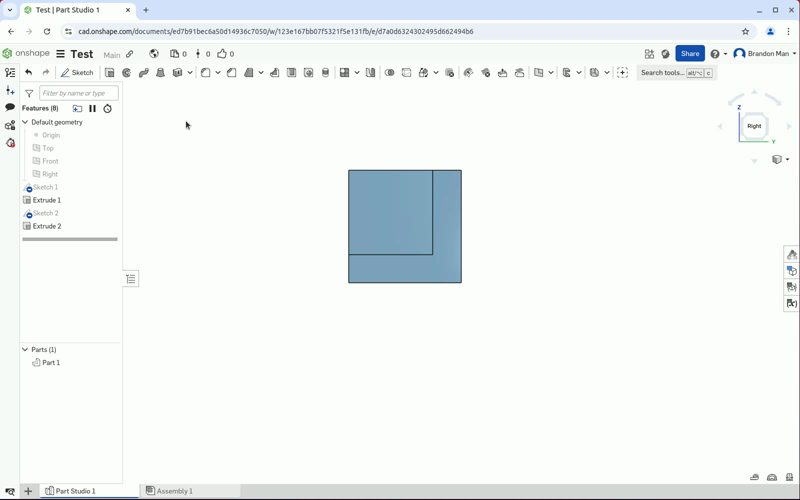
key(shift+h)
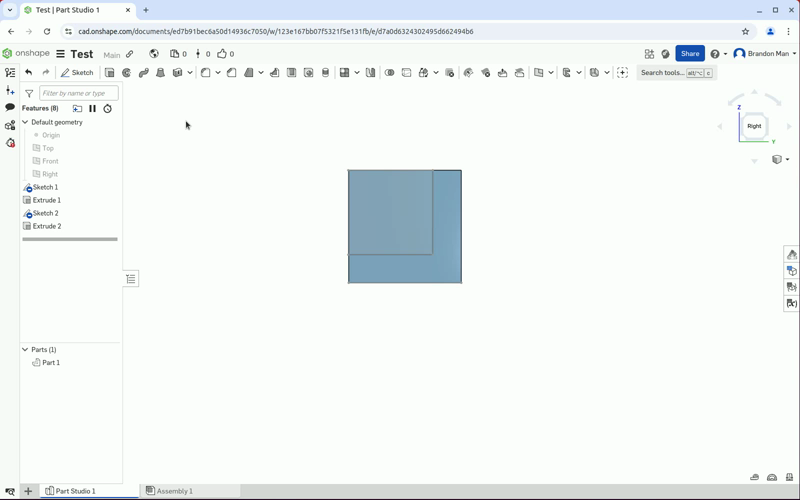
key(shift+7)
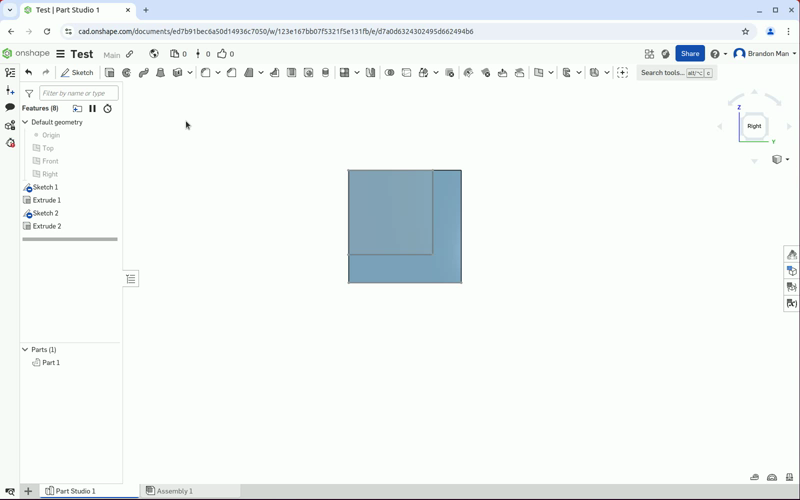
key(right, 2)
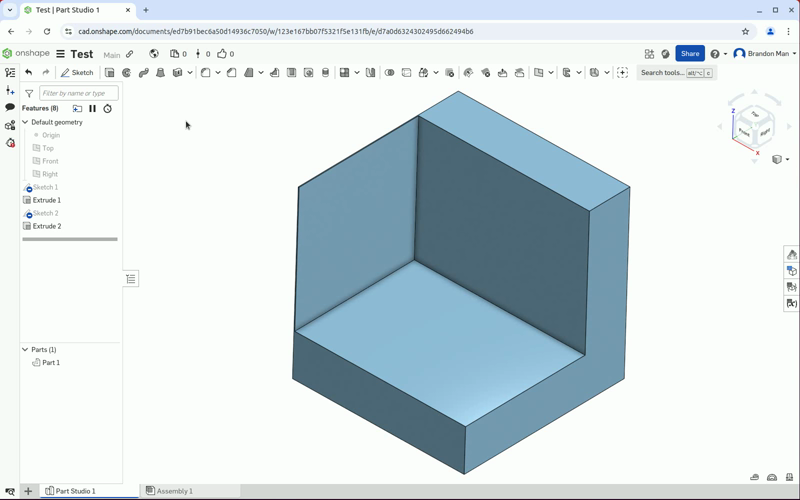
key(down, 2)
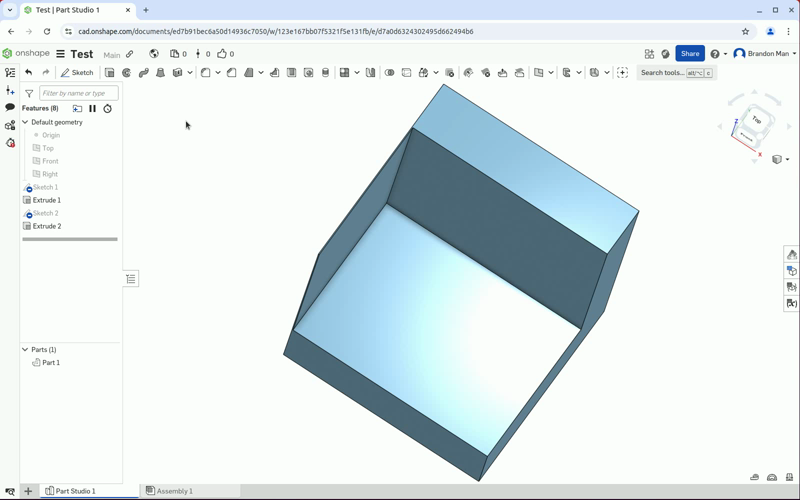
key(up, 2)
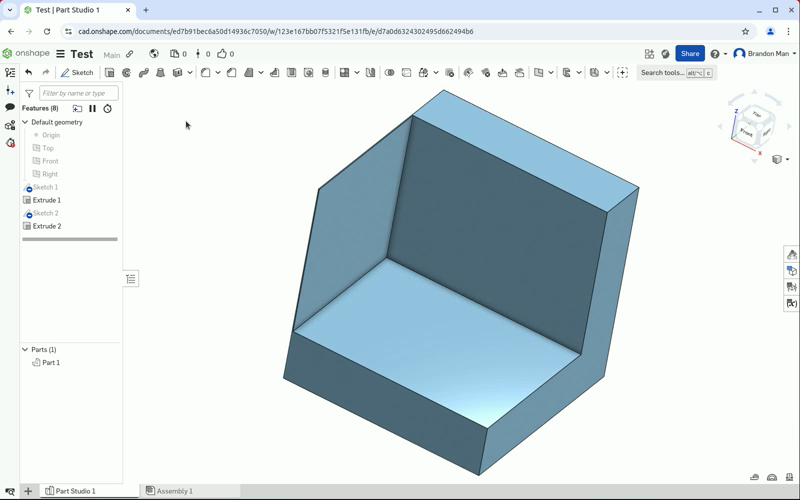
key(left, 2)
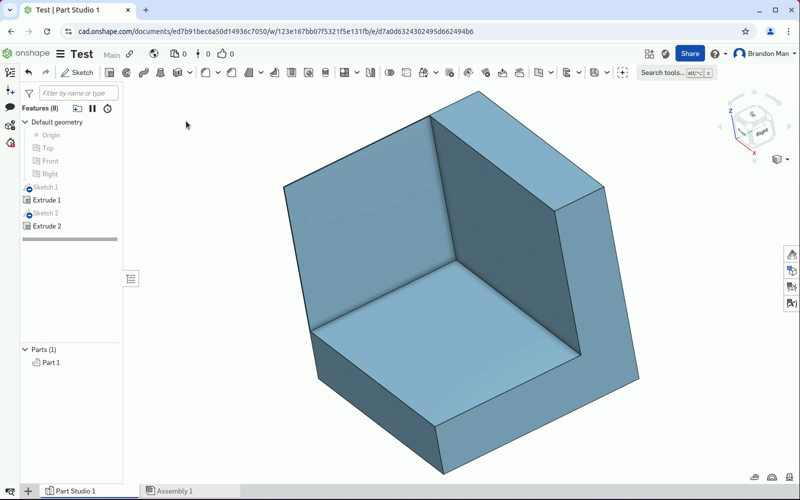
mouse_move(73, 189)
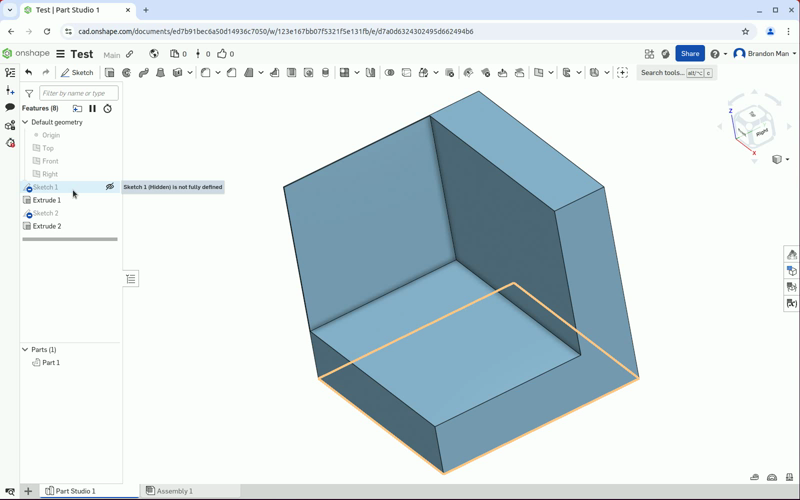
click(73, 189)